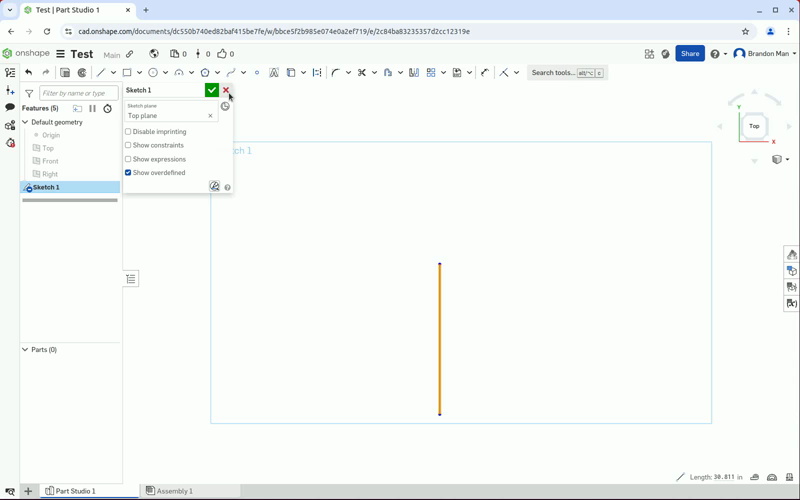
key(shift+h)
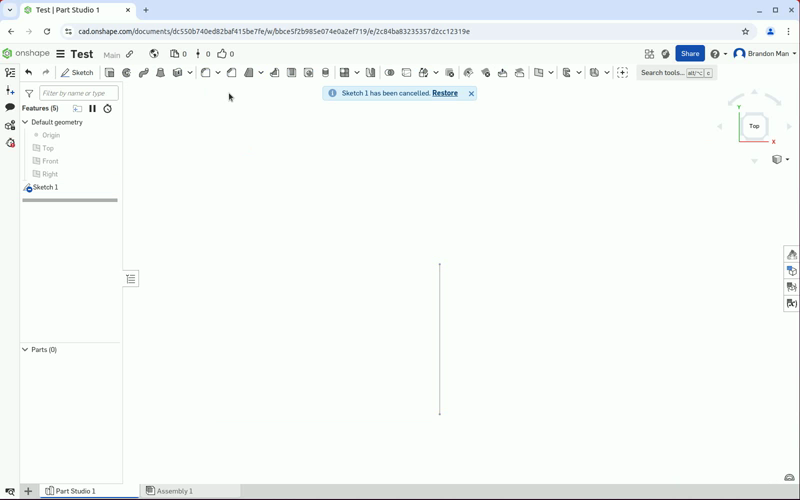
key(shift+s)
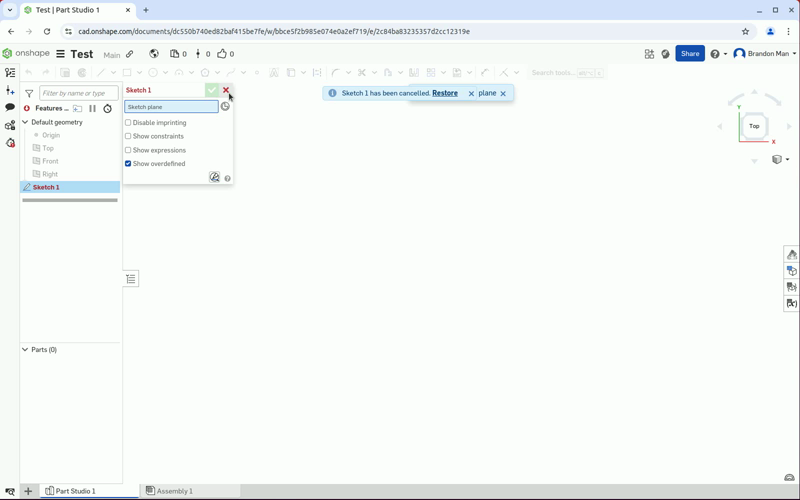
mouse_move(73, 150)
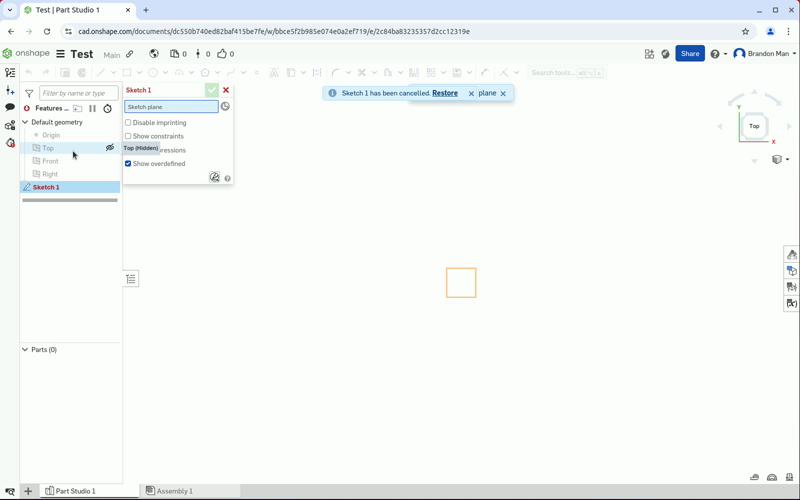
click(73, 150)
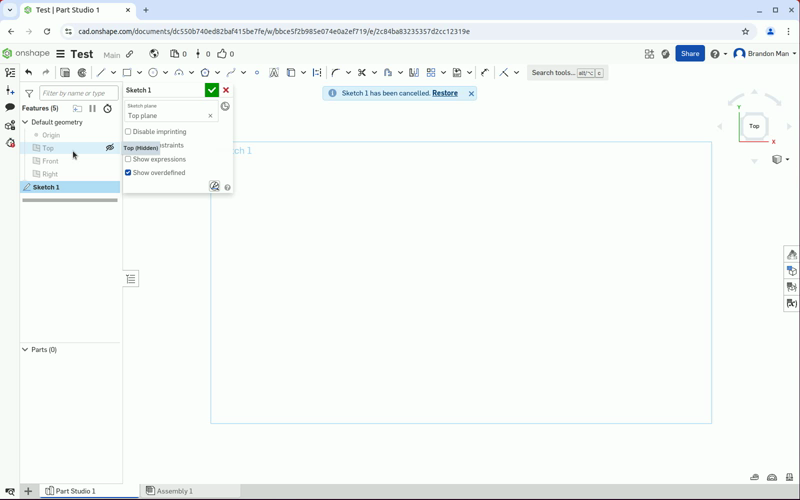
mouse_move(73, 352)
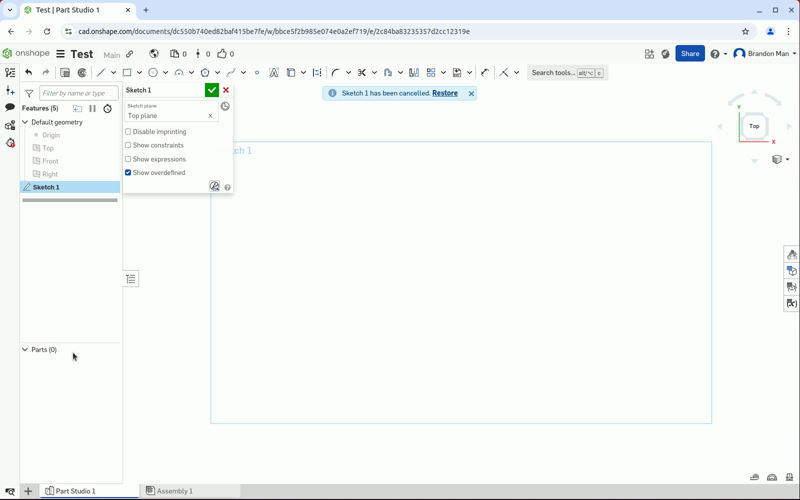
key(y)
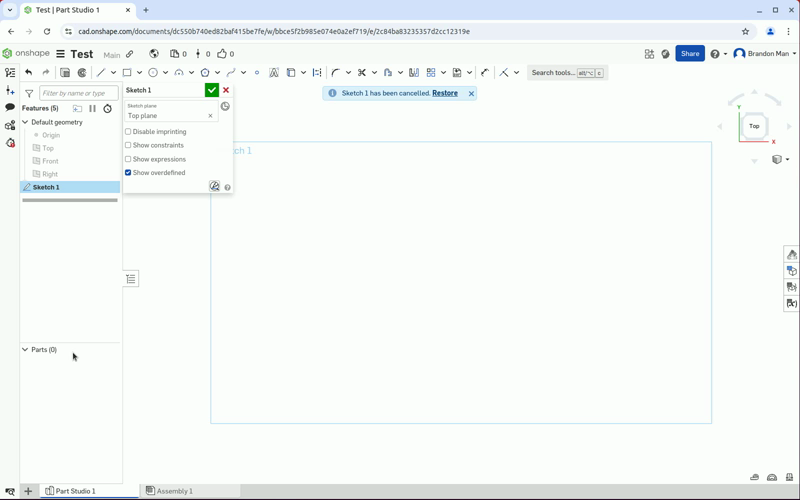
key(l)
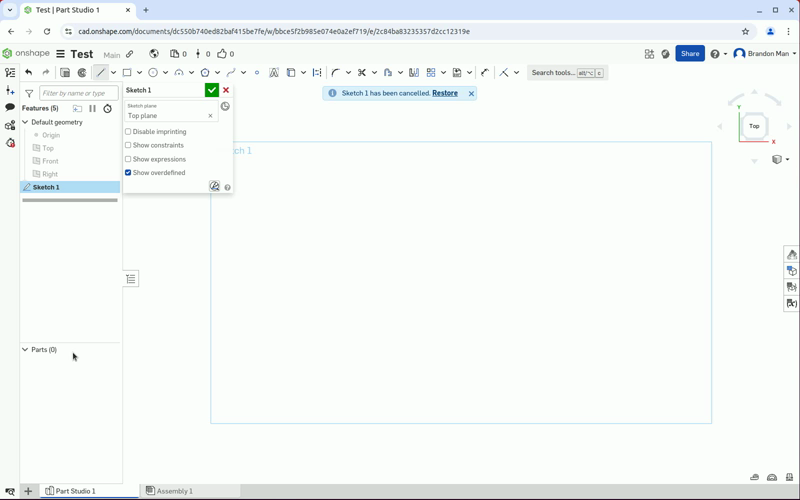
key_down(shift)
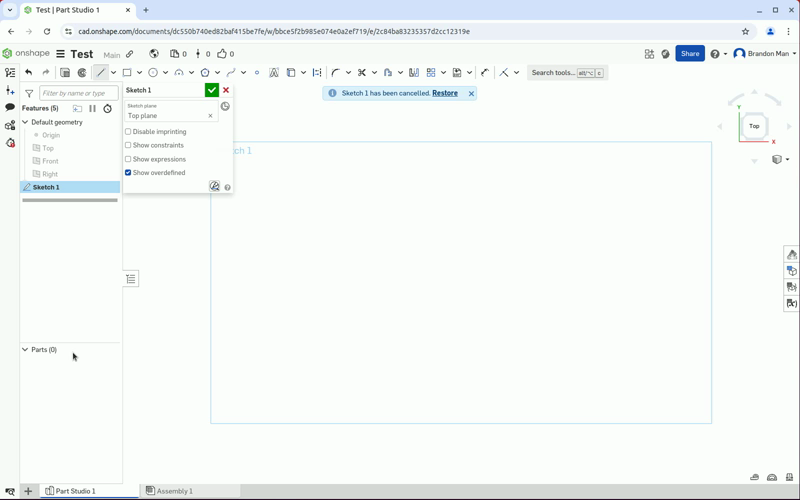
mouse_move(352, 346)
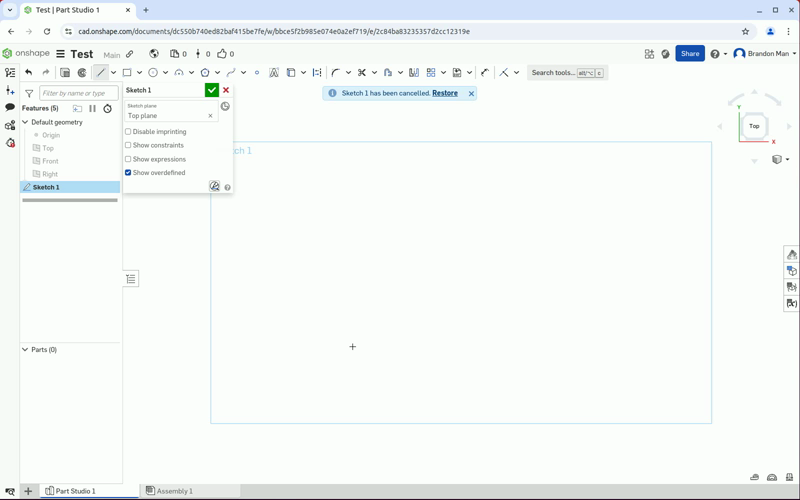
click(352, 346)
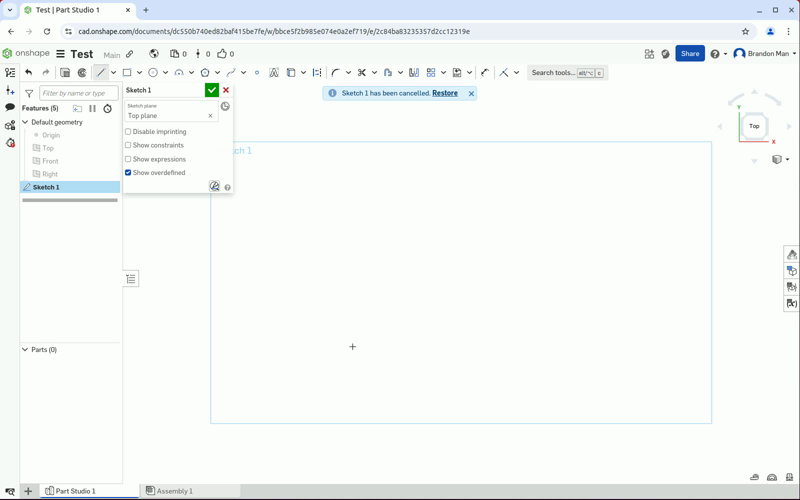
key_up(shift)
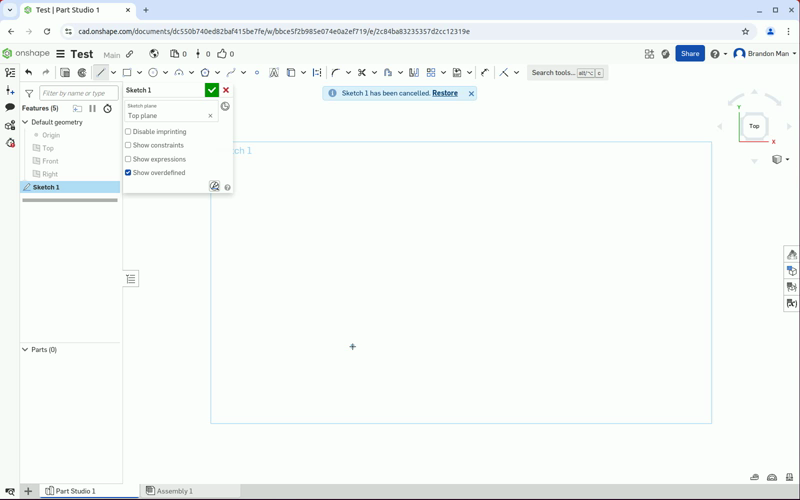
key_down(shift)
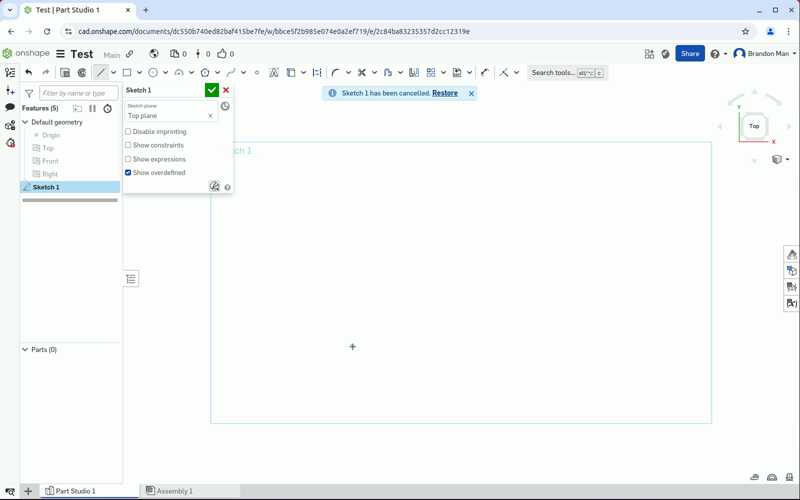
mouse_move(568, 346)
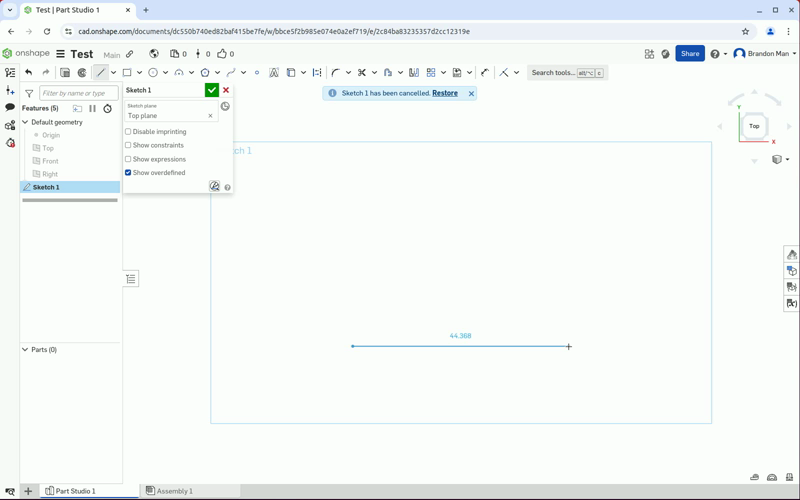
click(568, 346)
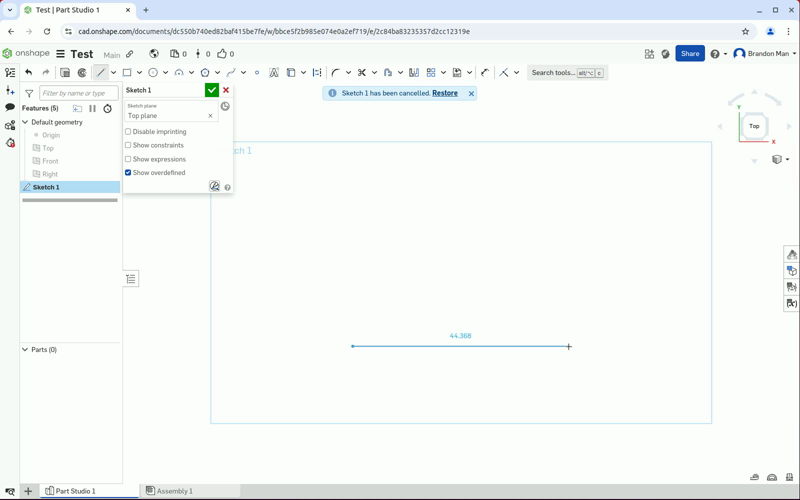
key_up(shift)
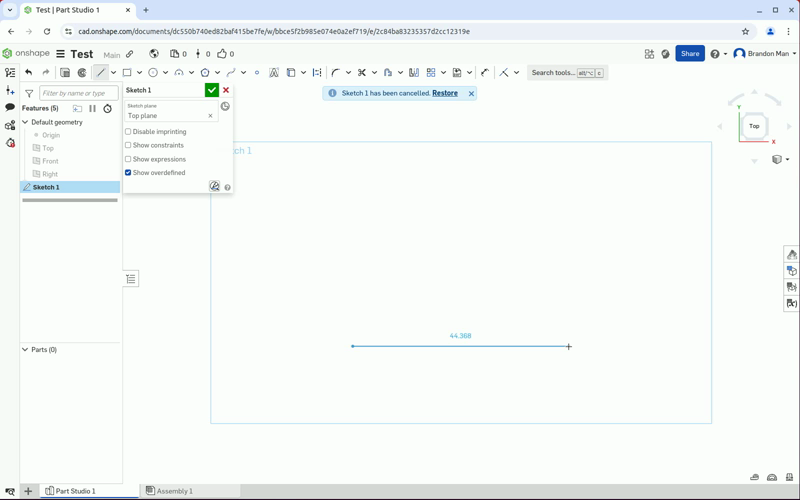
key_down(shift)
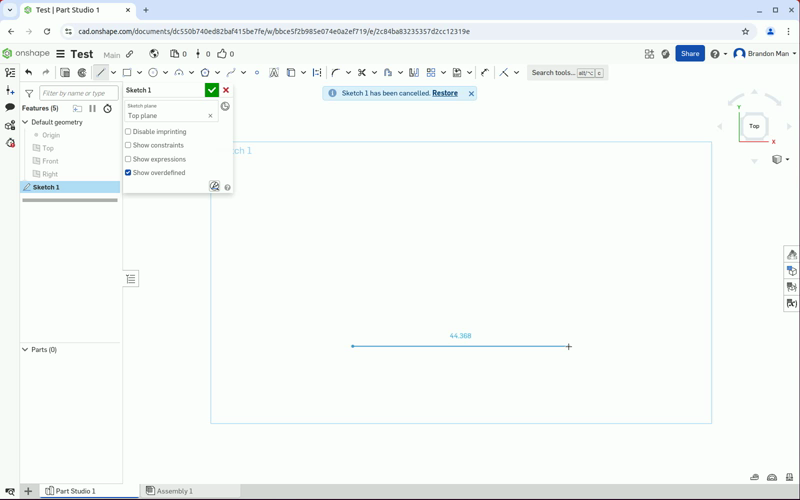
mouse_move(568, 221)
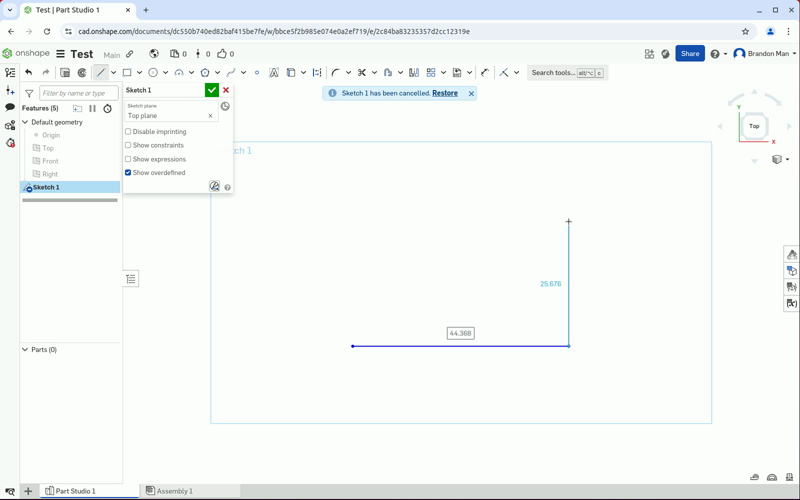
click(568, 221)
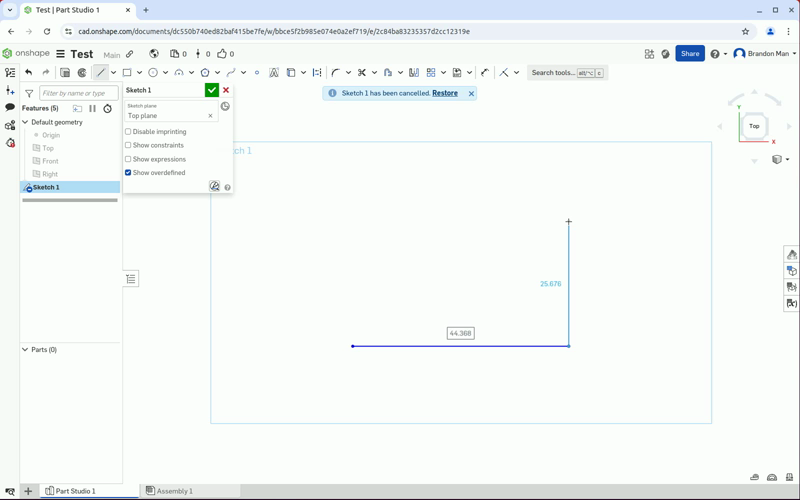
key_up(shift)
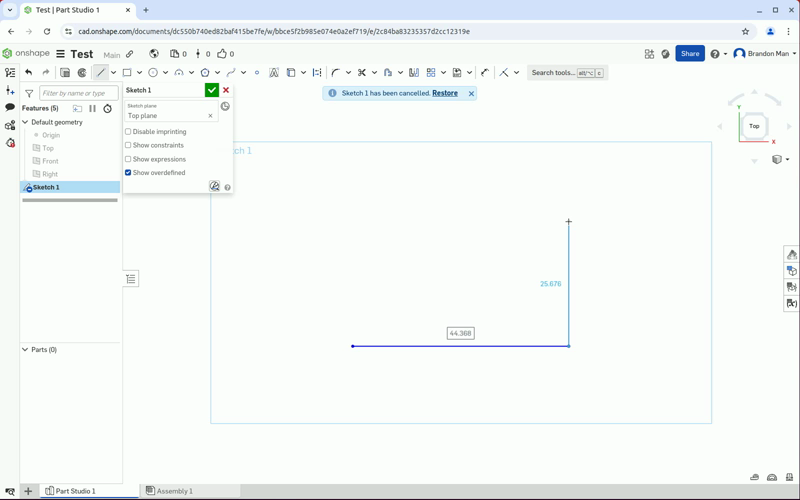
key_down(shift)
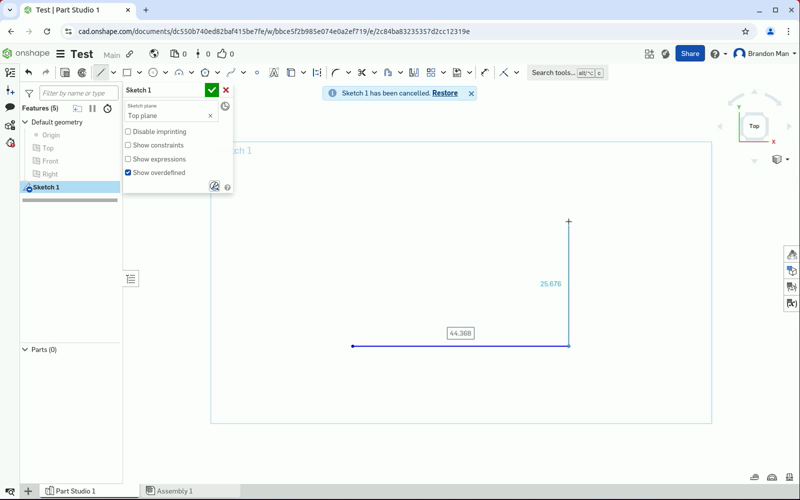
mouse_move(352, 221)
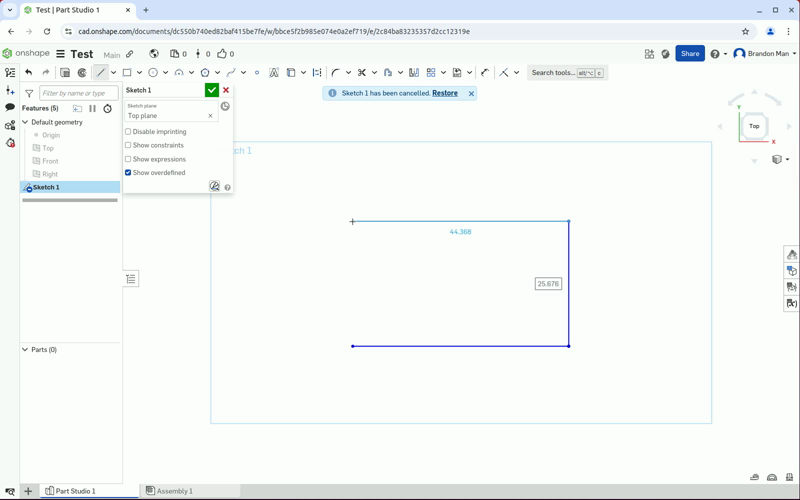
click(352, 221)
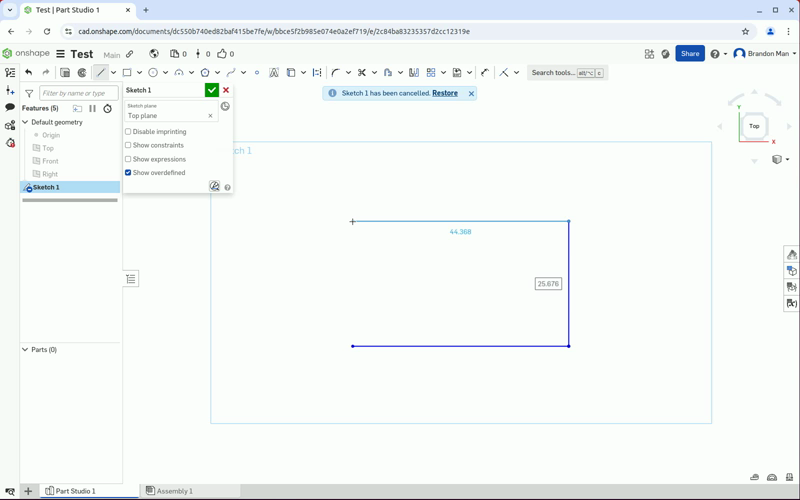
key_up(shift)
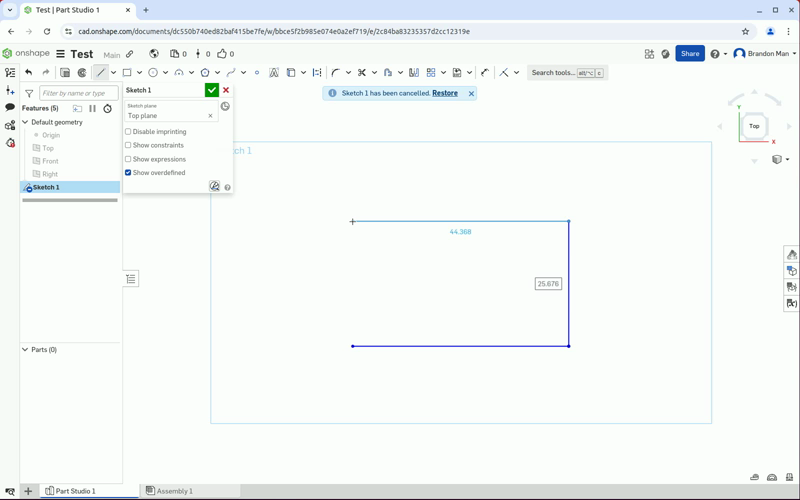
key_down(shift)
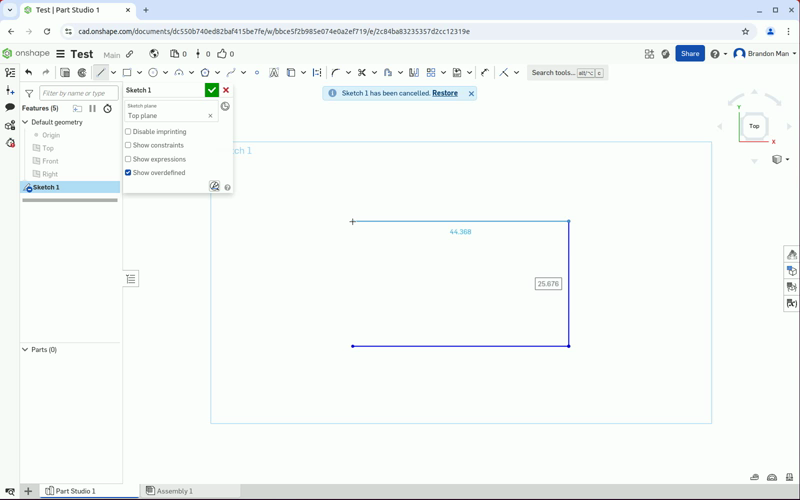
mouse_move(352, 346)
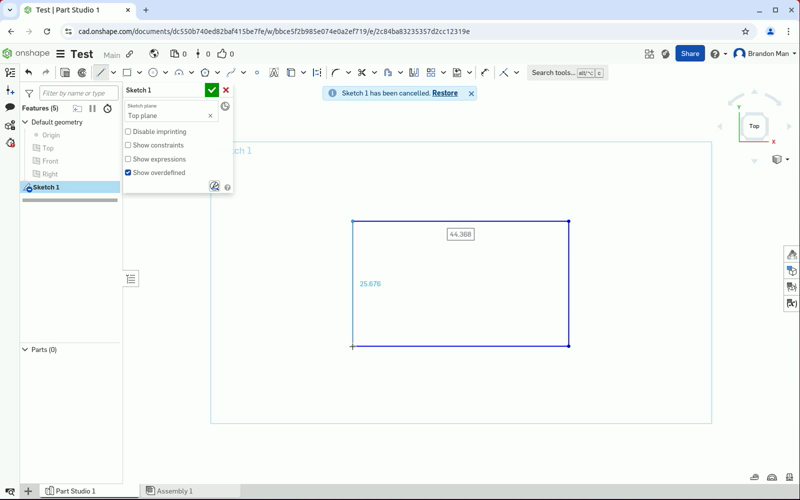
key_up(shift)
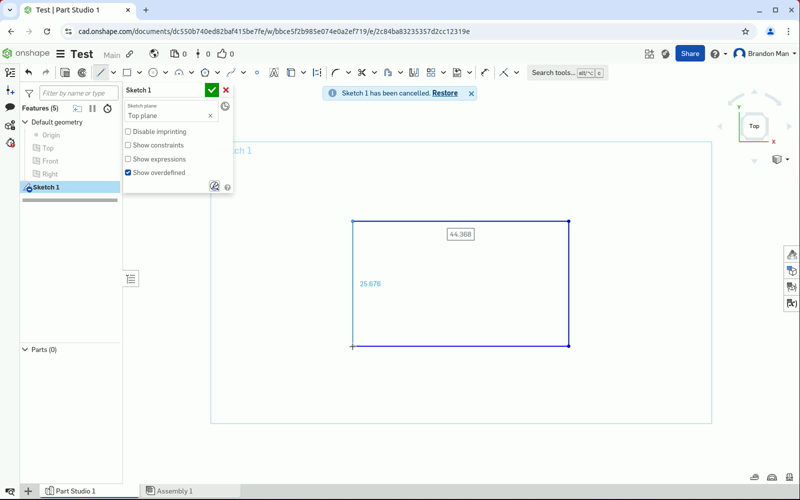
click(352, 346)
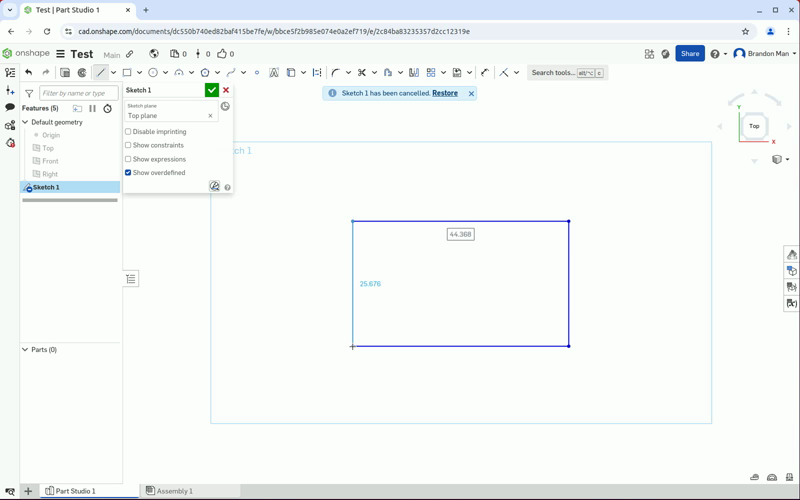
key(esc)
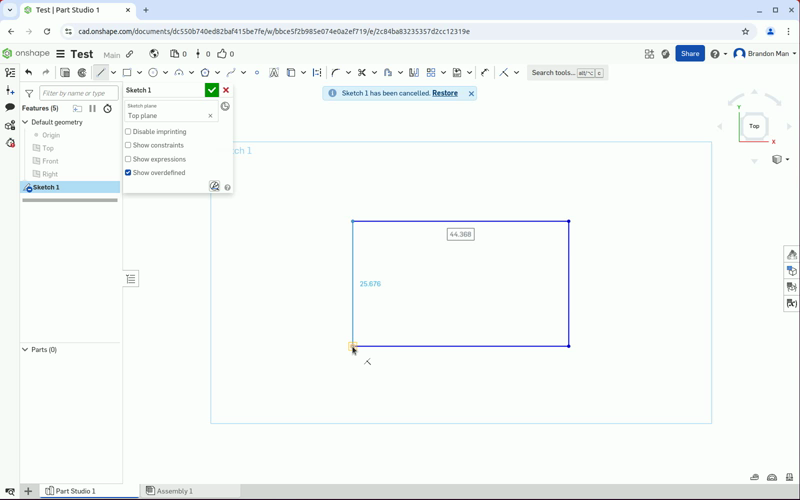
key(l)
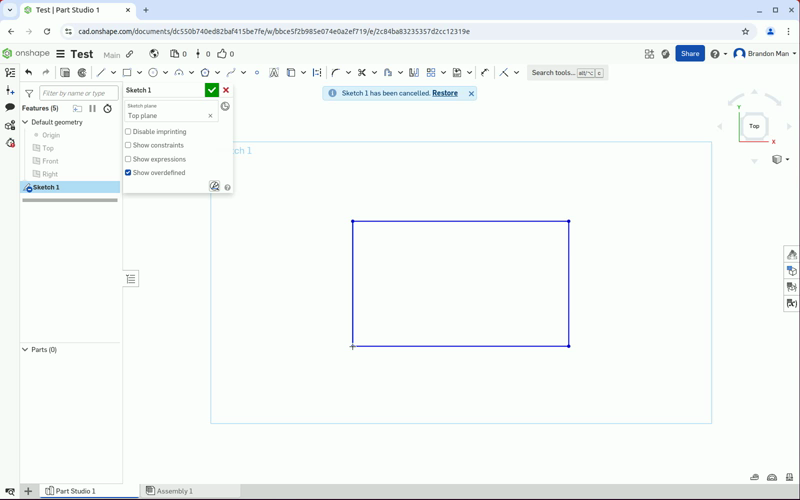
key_down(shift)
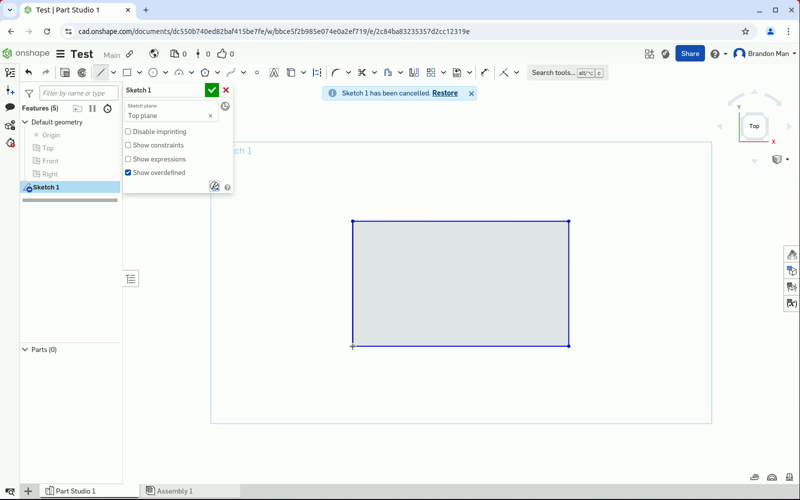
mouse_move(362, 337)
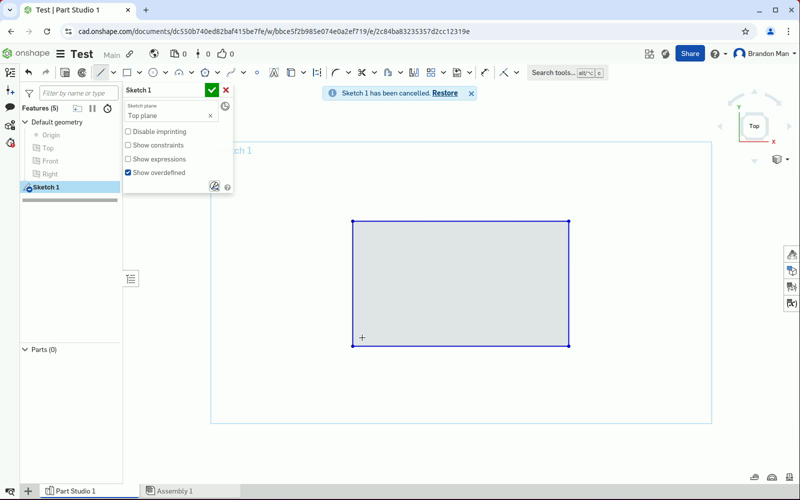
click(362, 337)
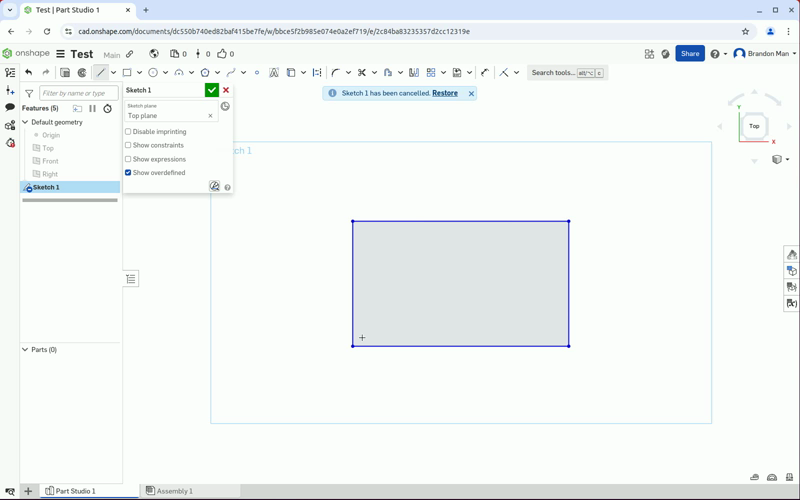
key_up(shift)
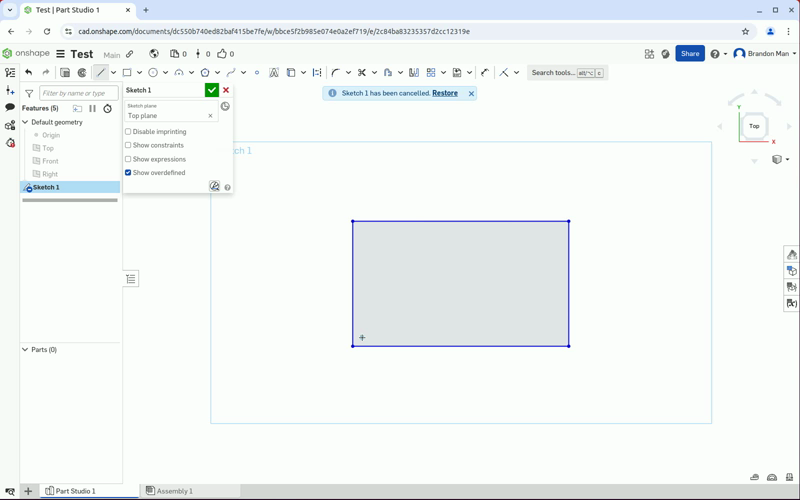
key_down(shift)
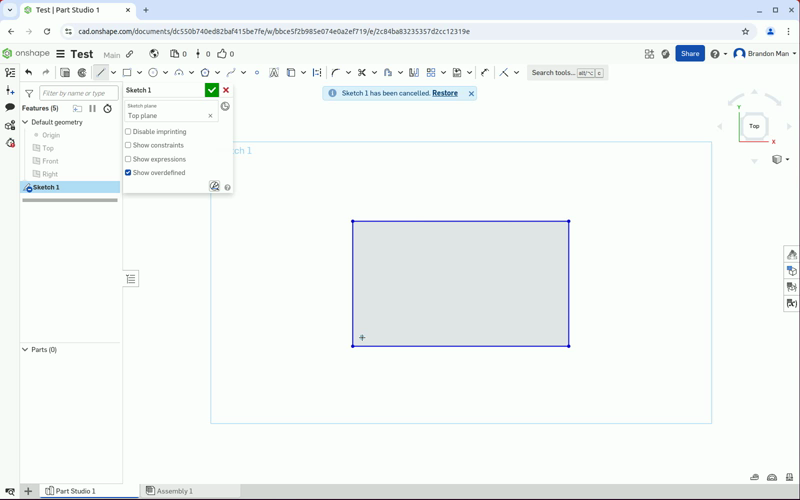
mouse_move(559, 337)
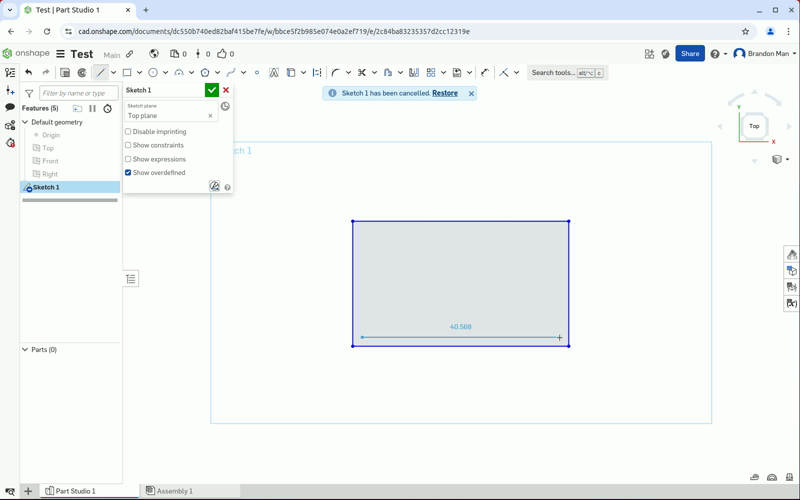
click(559, 337)
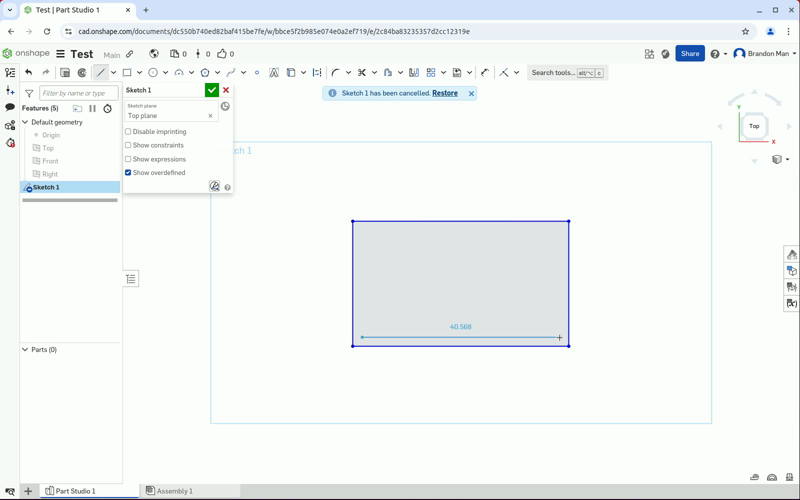
key_up(shift)
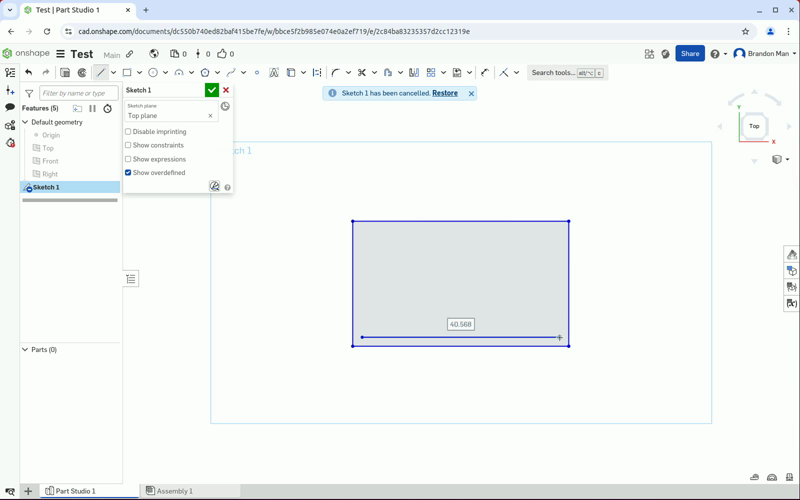
key_down(shift)
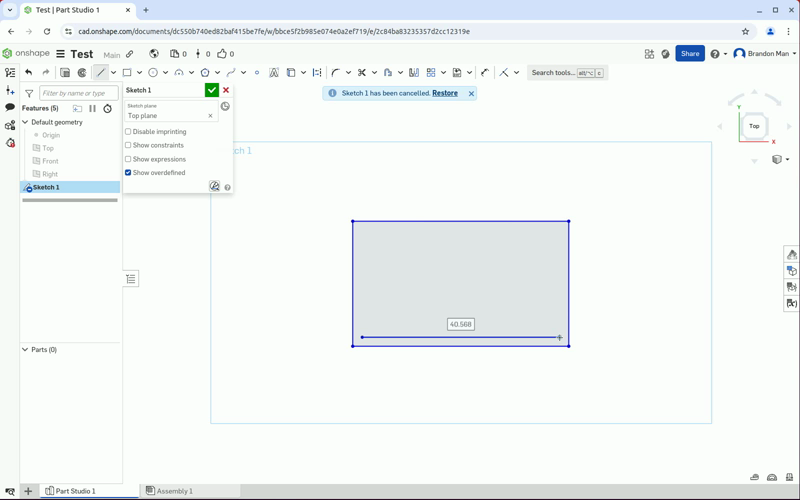
mouse_move(559, 230)
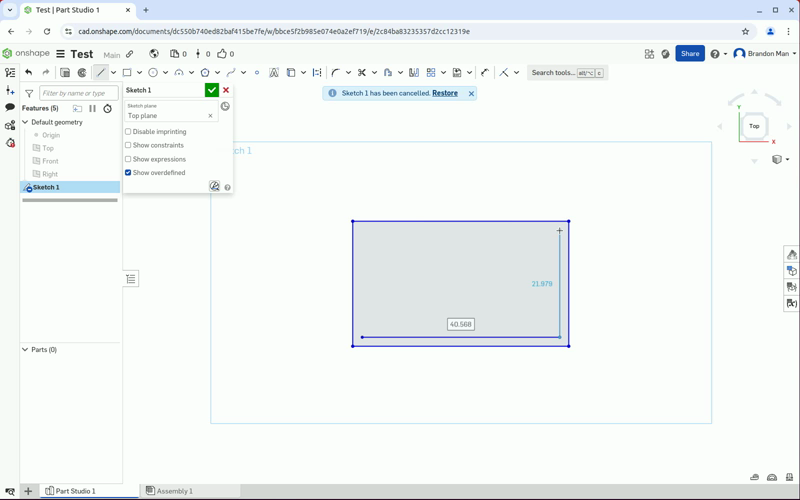
click(559, 230)
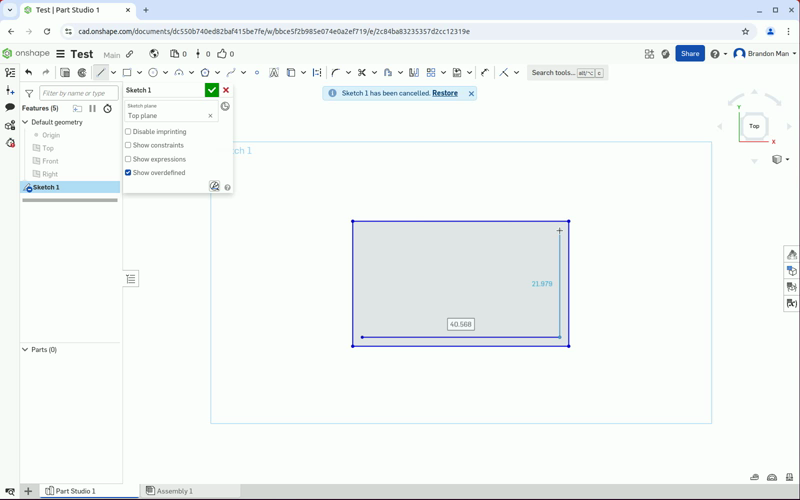
key_up(shift)
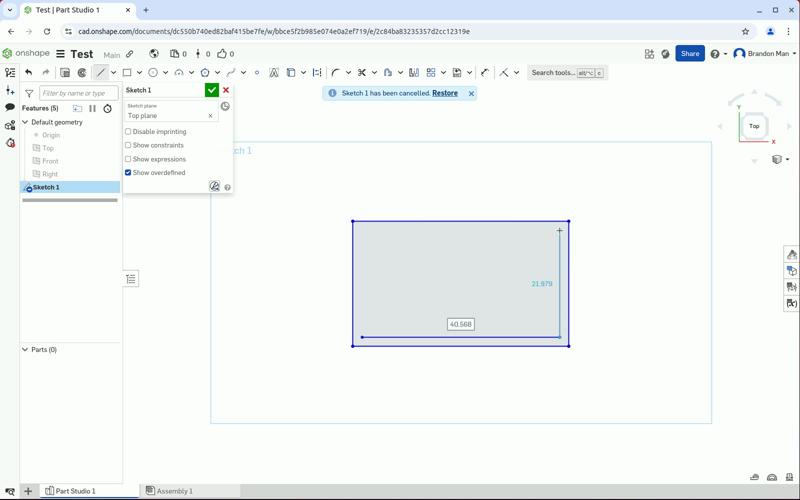
key_down(shift)
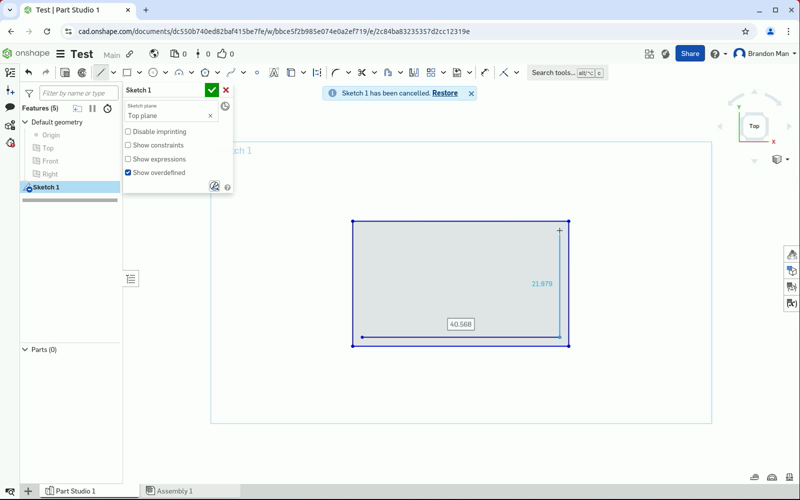
mouse_move(362, 230)
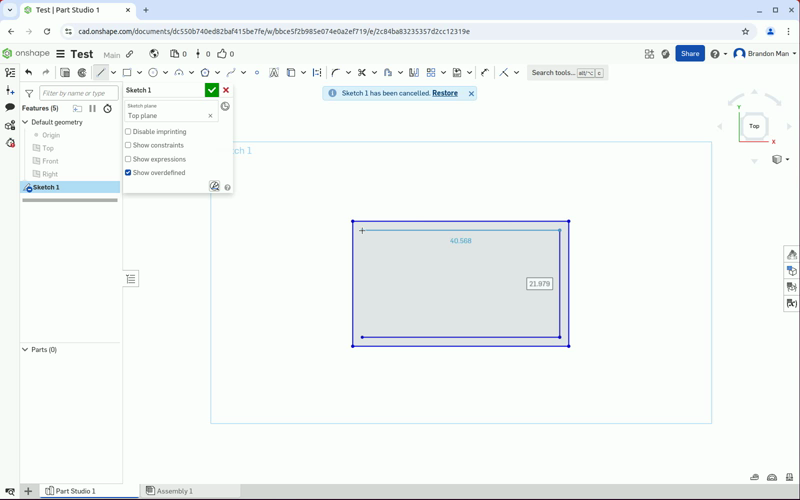
click(362, 230)
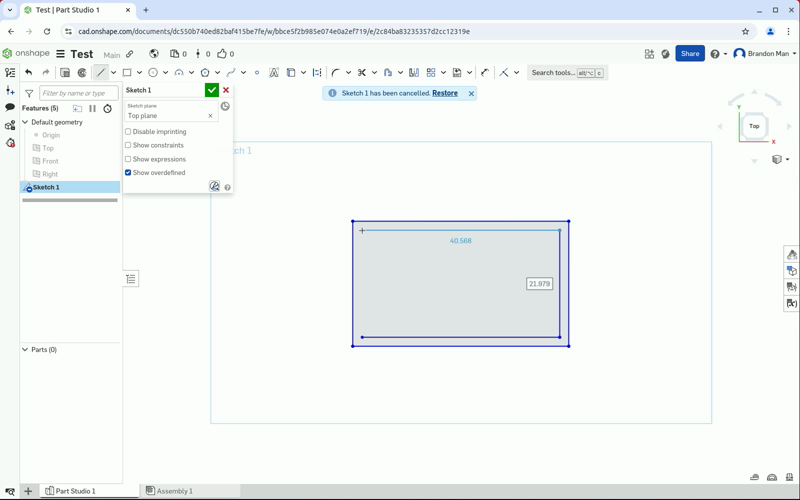
key_up(shift)
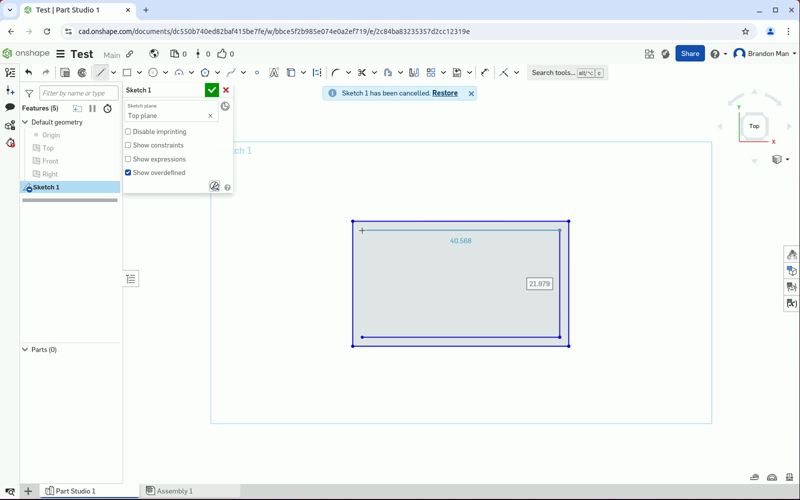
key_down(shift)
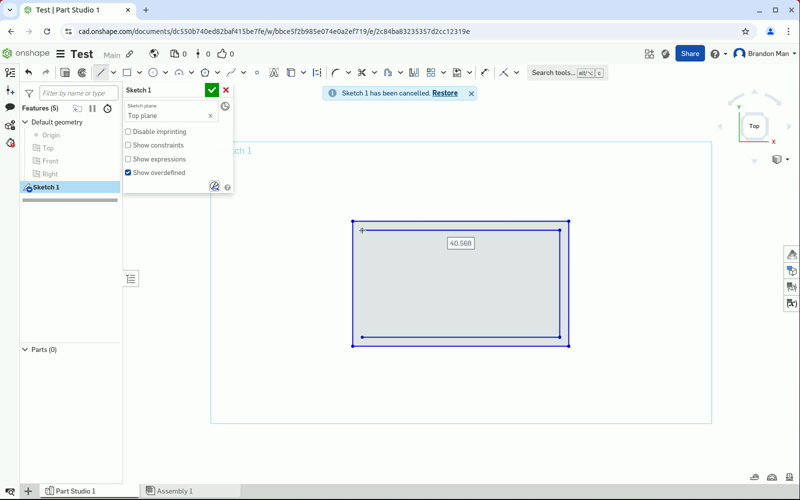
mouse_move(362, 337)
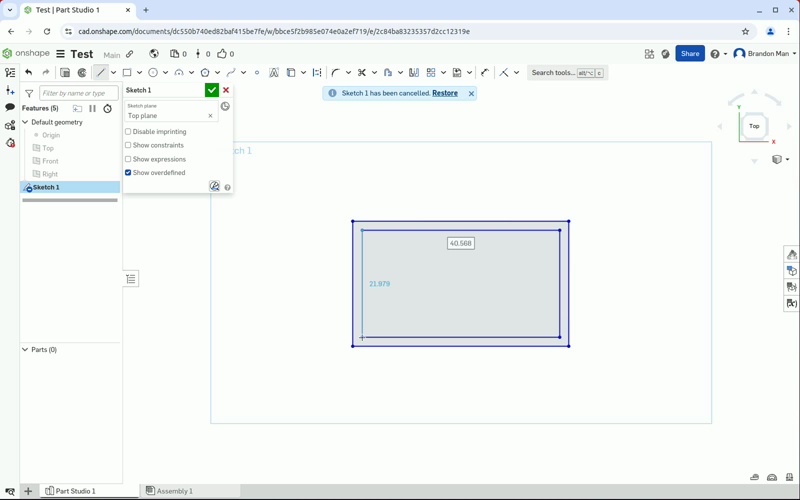
key_up(shift)
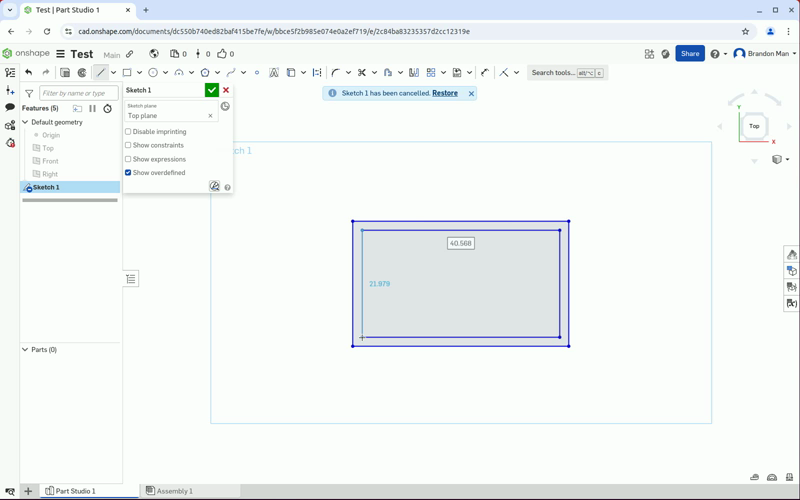
click(362, 337)
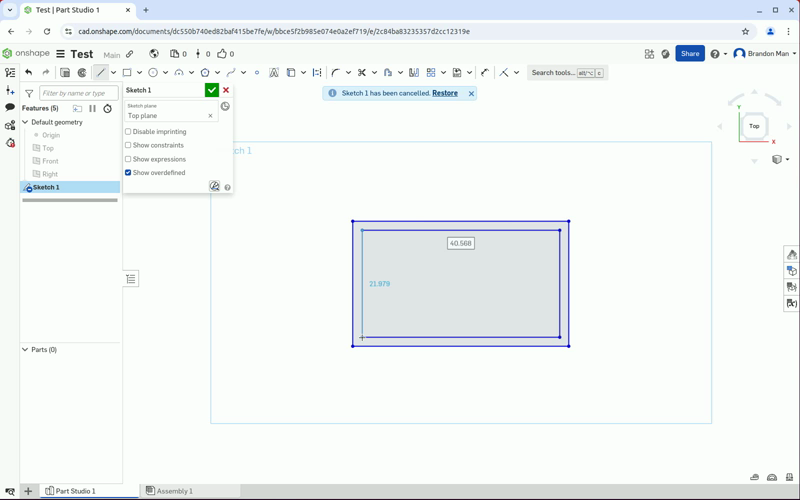
key(esc)
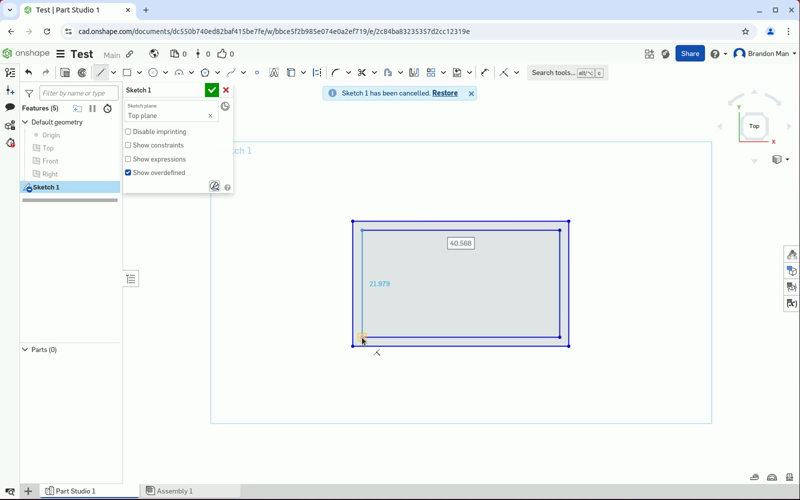
mouse_move(517, 342)
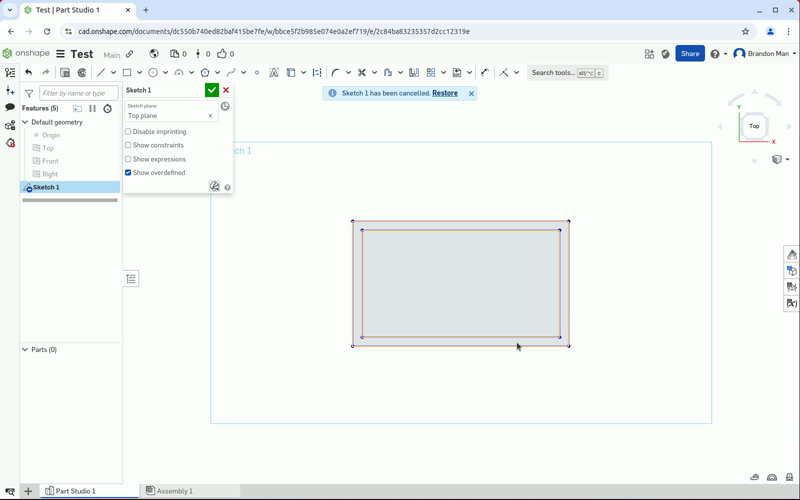
click(517, 342)
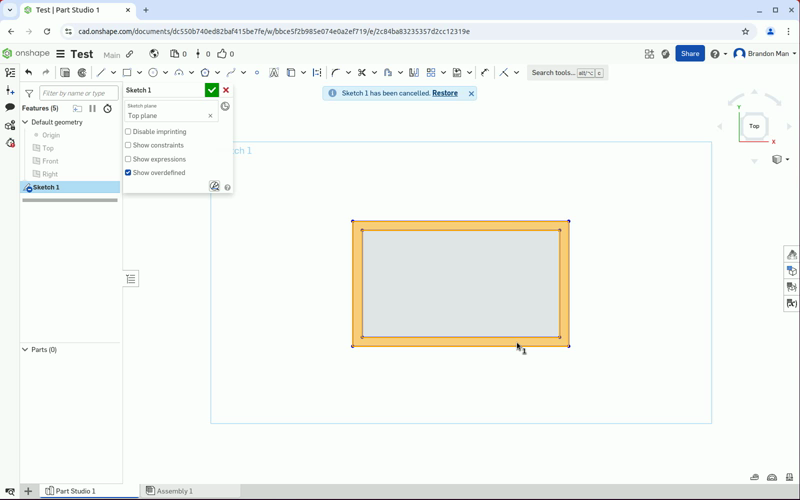
mouse_move(73, 352)
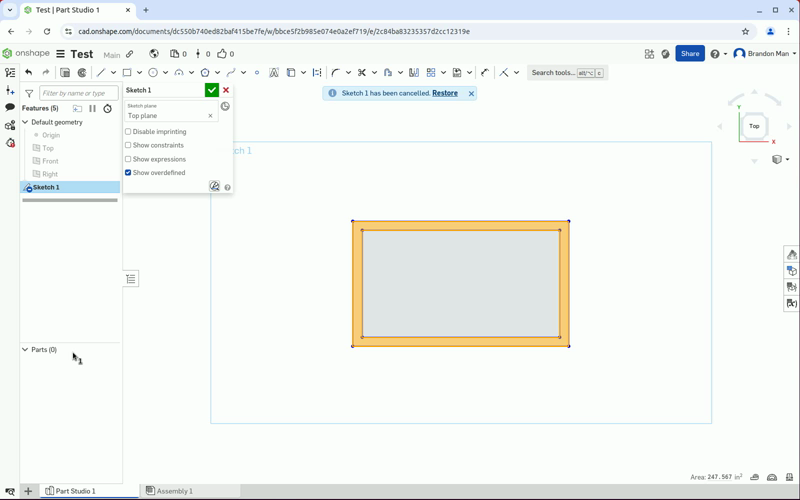
key(shift+y)
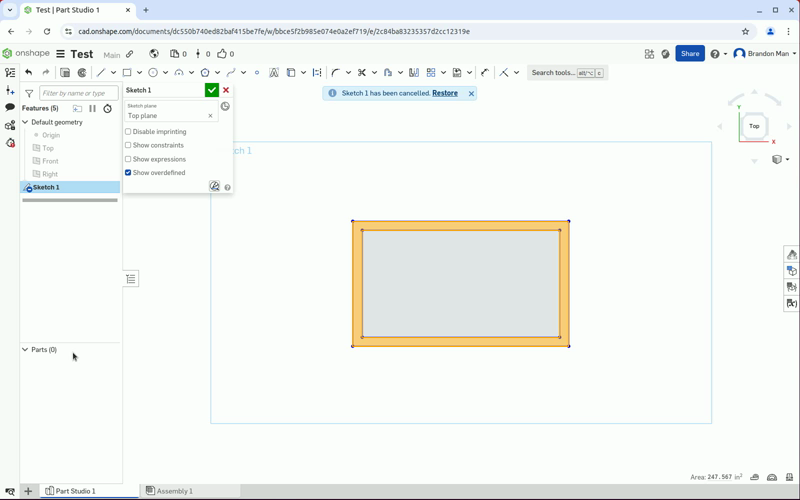
key(shift+e)
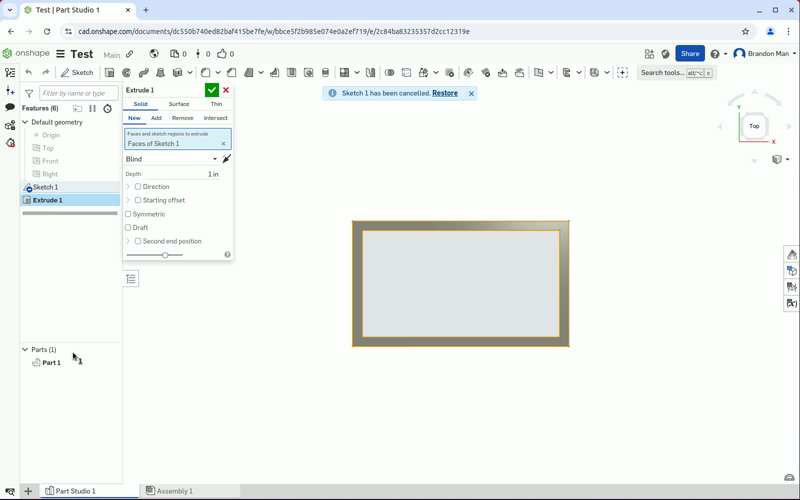
mouse_move(143, 106)
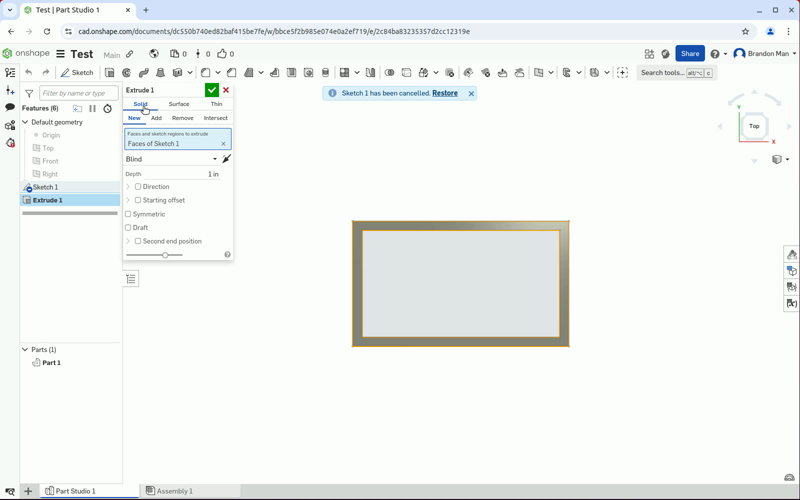
click(143, 106)
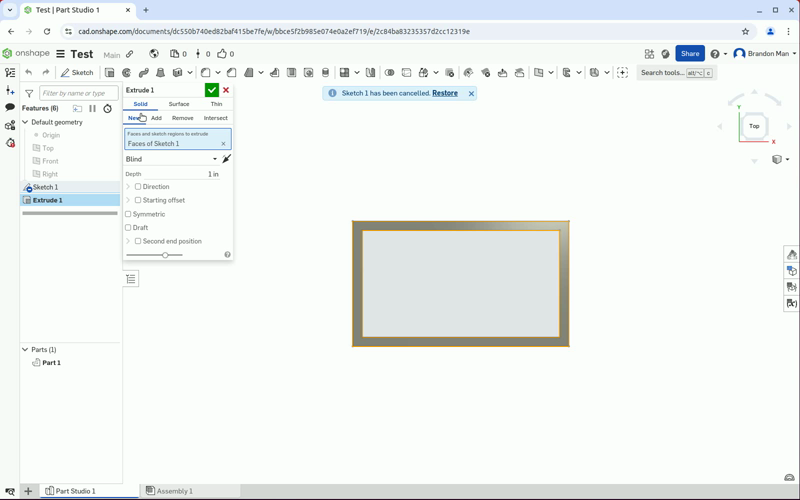
mouse_move(137, 120)
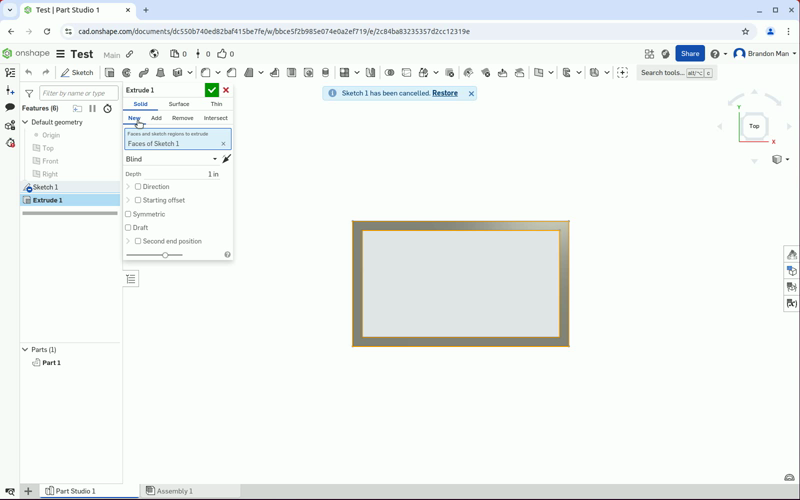
click(137, 120)
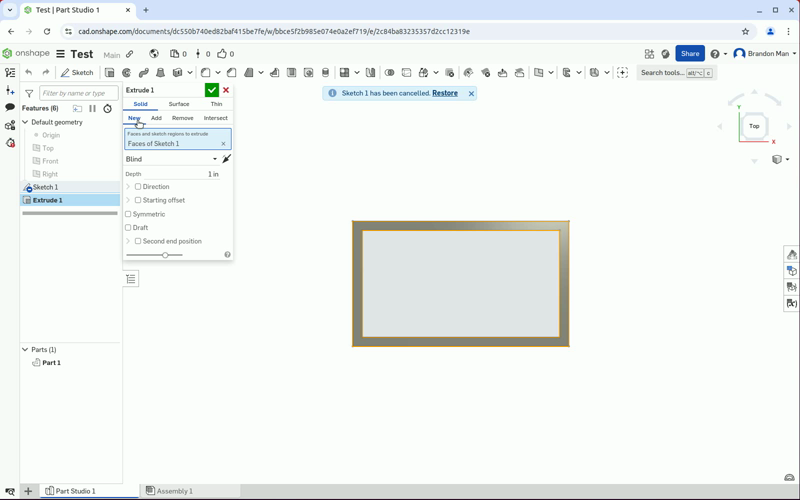
key(tab, 4)
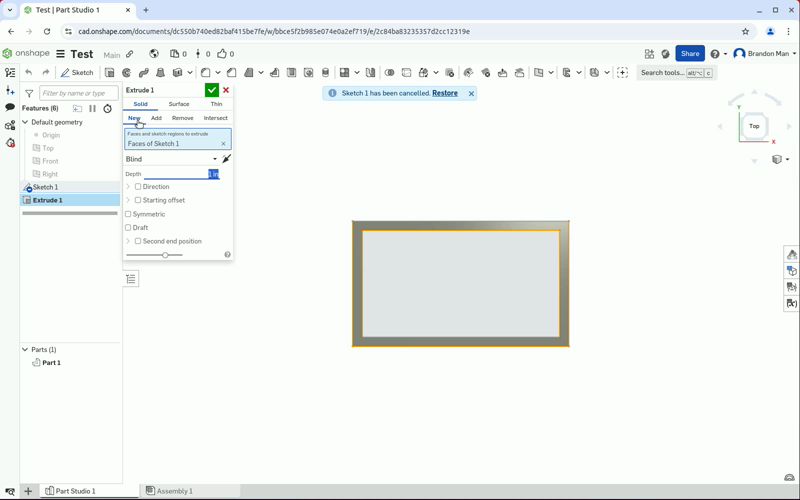
text(23.108)
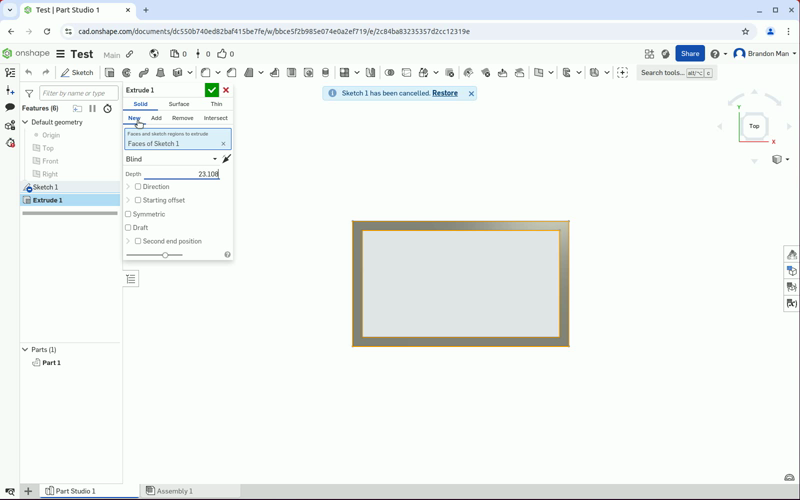
key(enter)
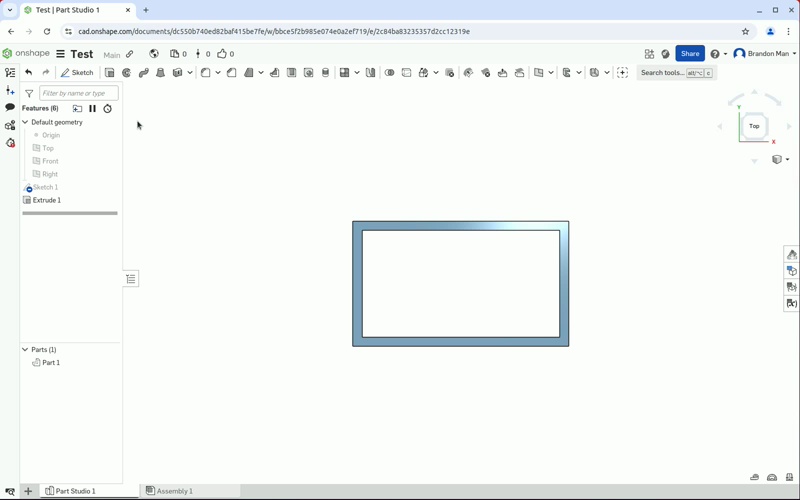
key(shift+h)
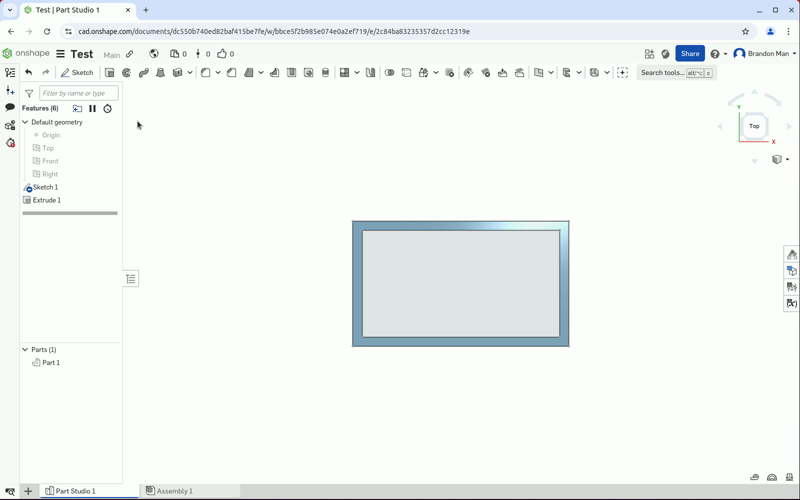
key(shift+h)
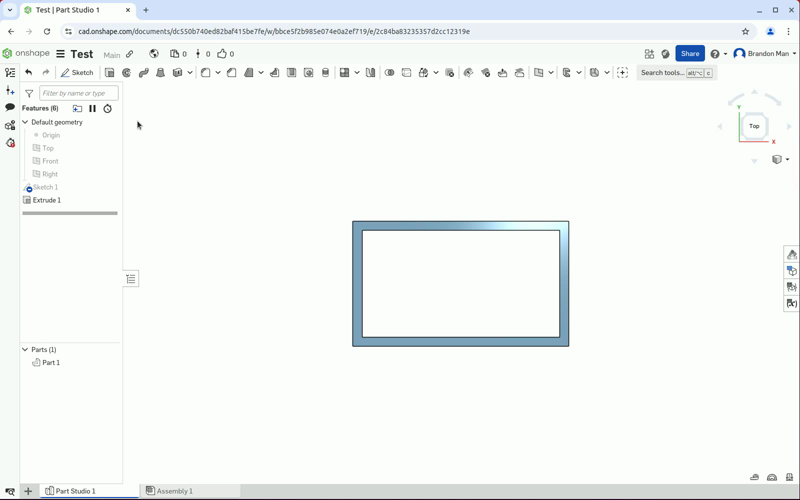
mouse_move(73, 189)
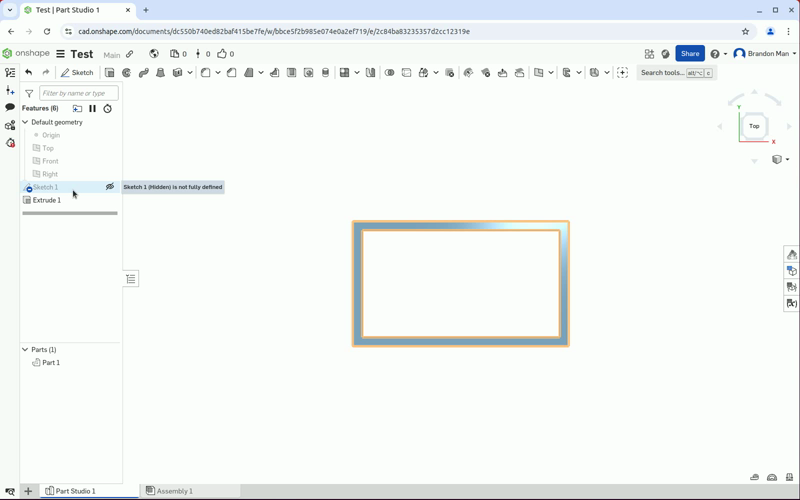
click(73, 189)
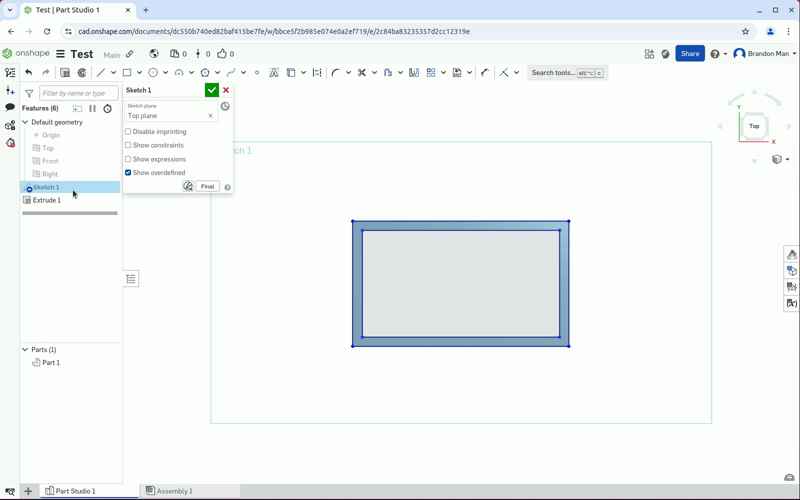
mouse_move(229, 92)
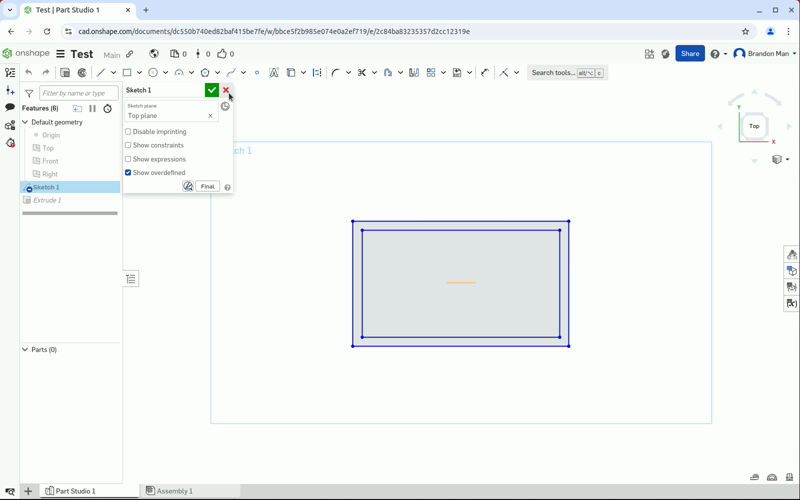
click(229, 92)
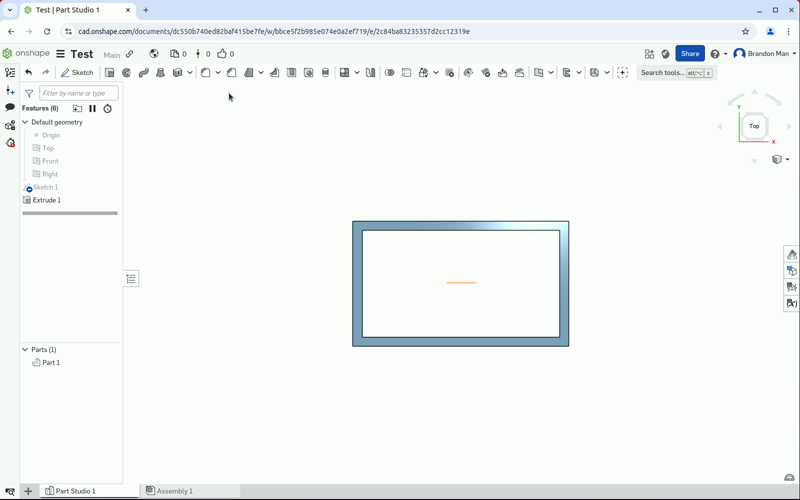
mouse_move(73, 352)
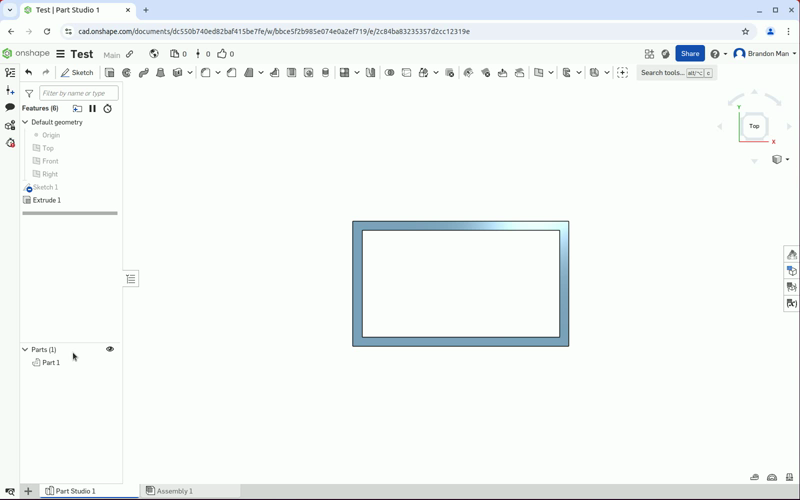
key(y)
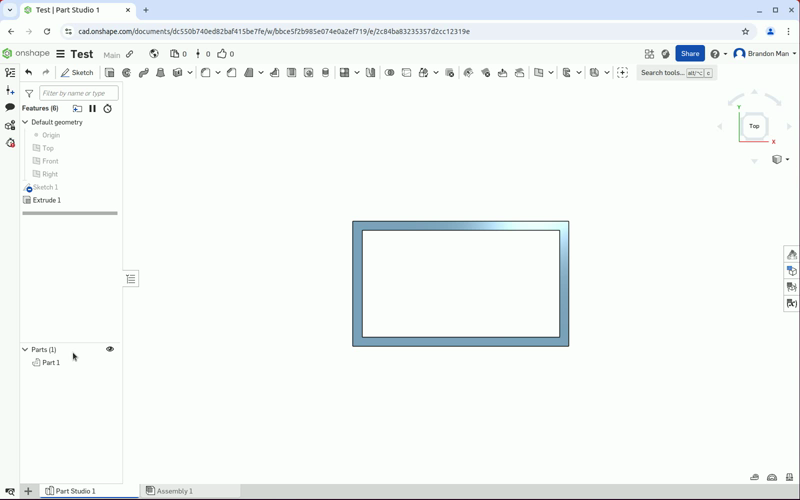
key(shift+p)
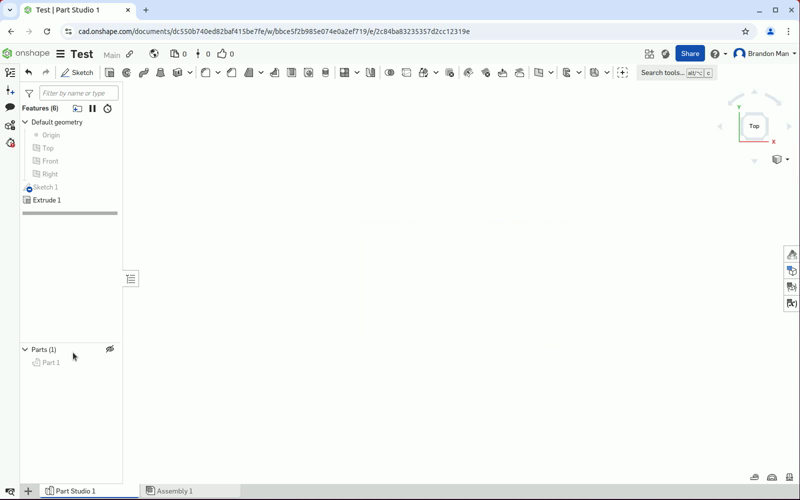
key(space)
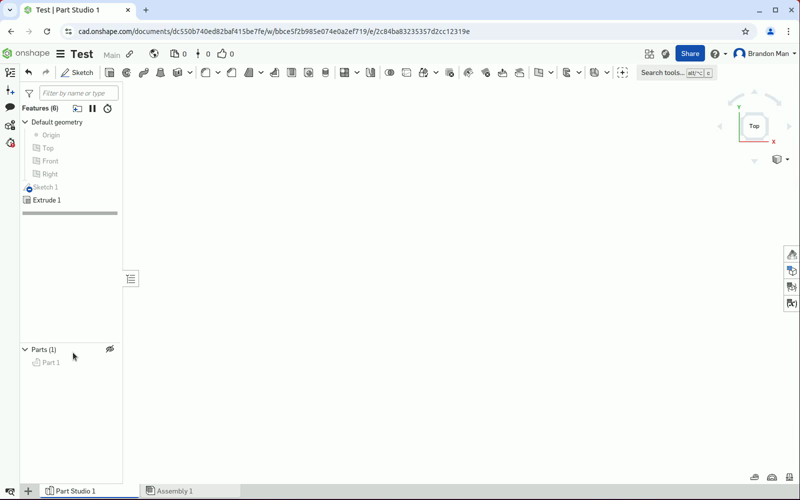
key_down(shift)
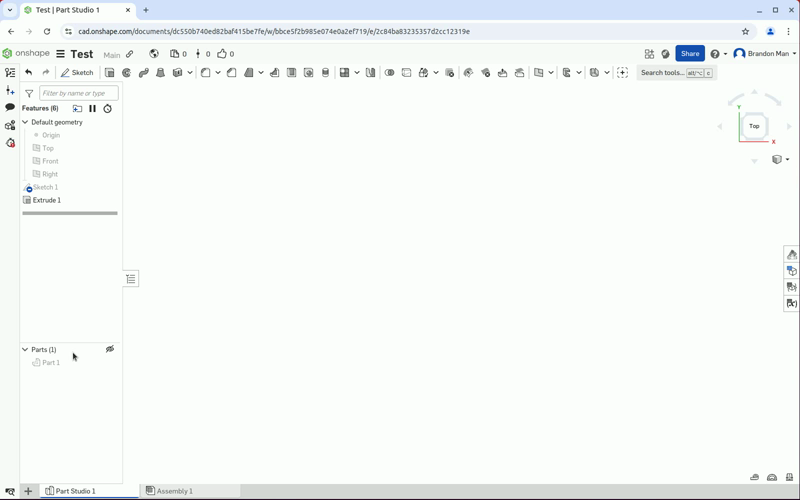
key(up)
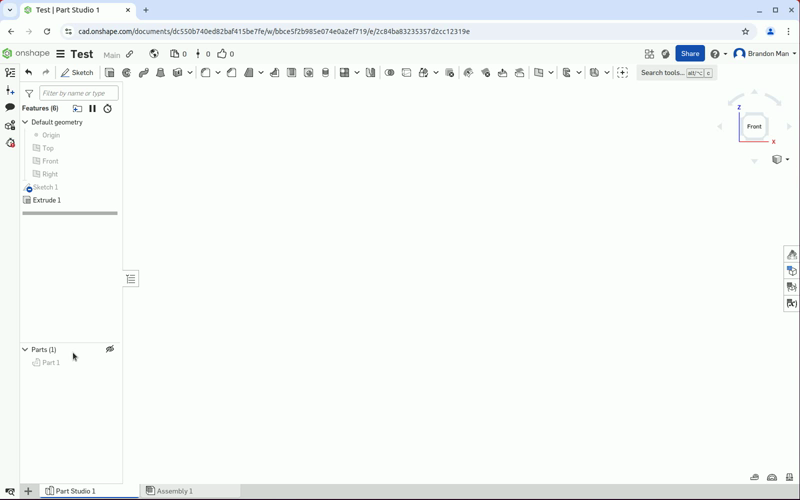
key_up(shift)
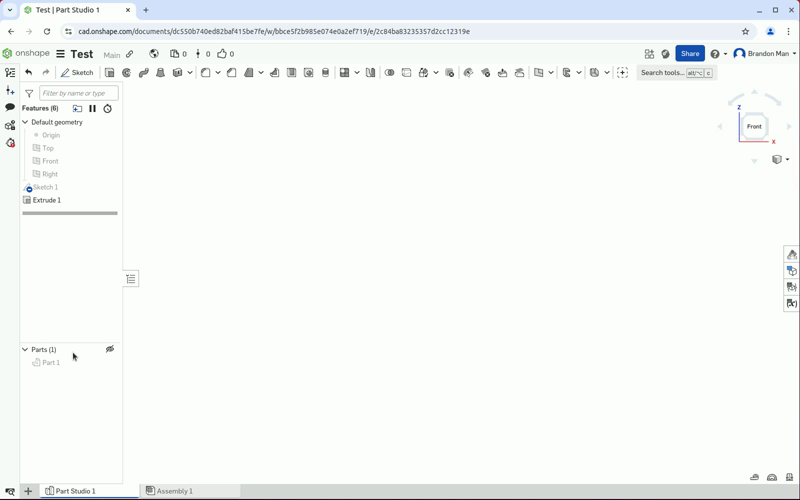
key(space)
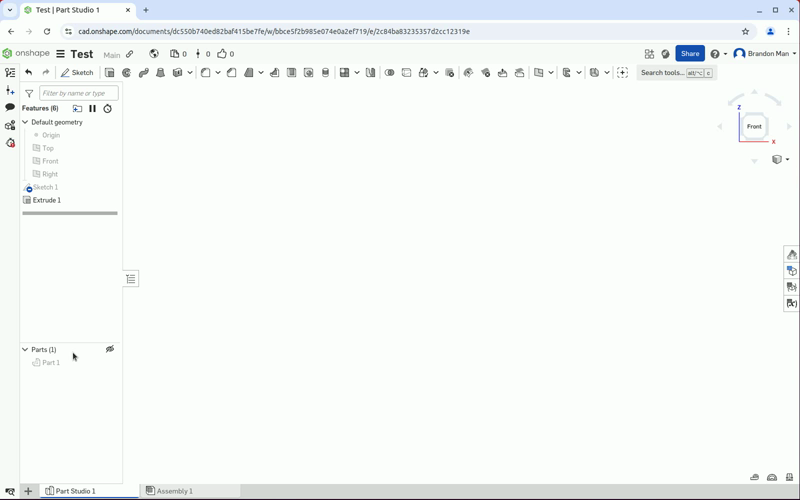
key_down(shift)
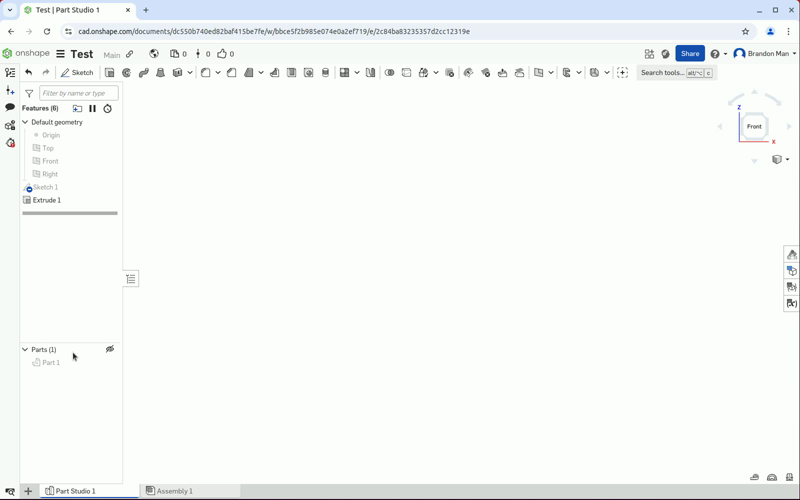
key(left)
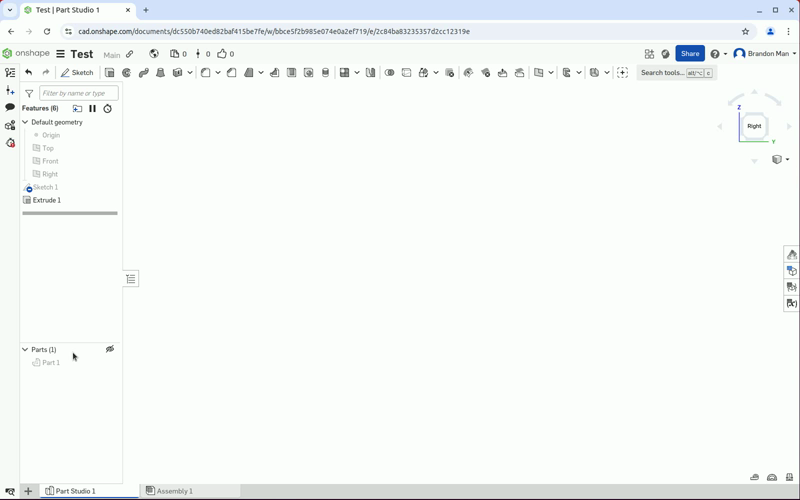
key_up(shift)
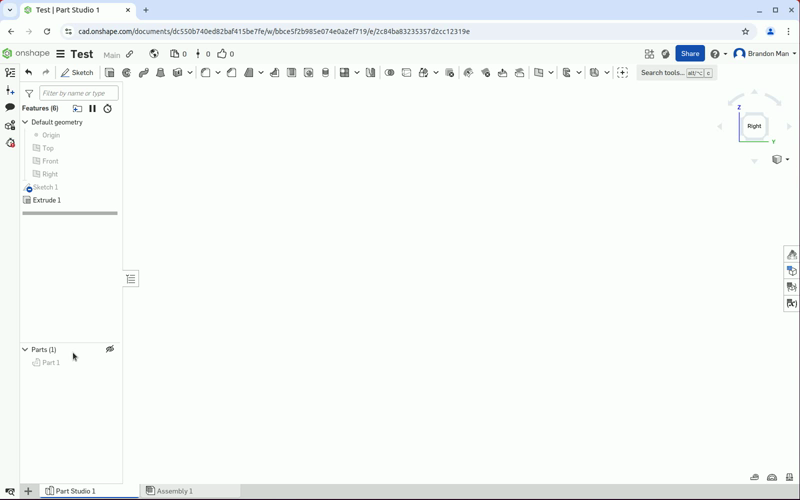
mouse_move(73, 352)
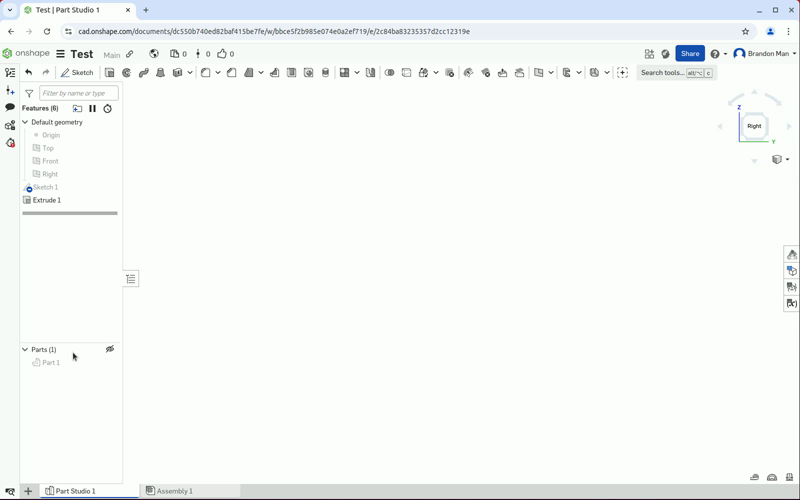
key(shift+y)
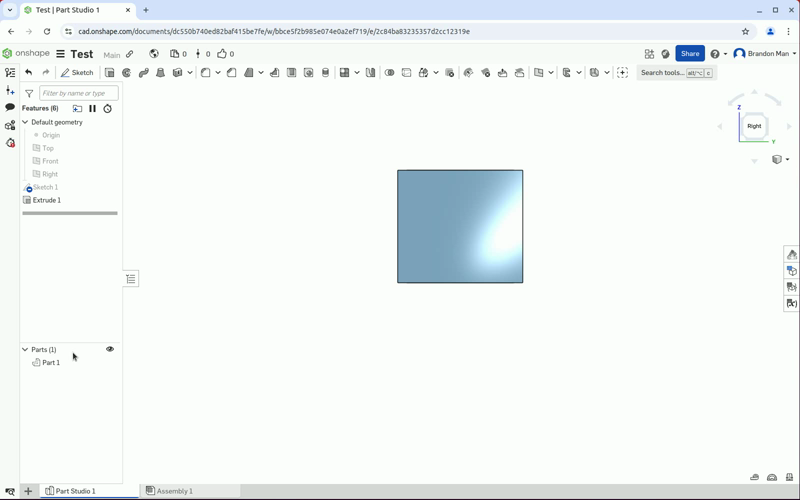
mouse_move(541, 75)
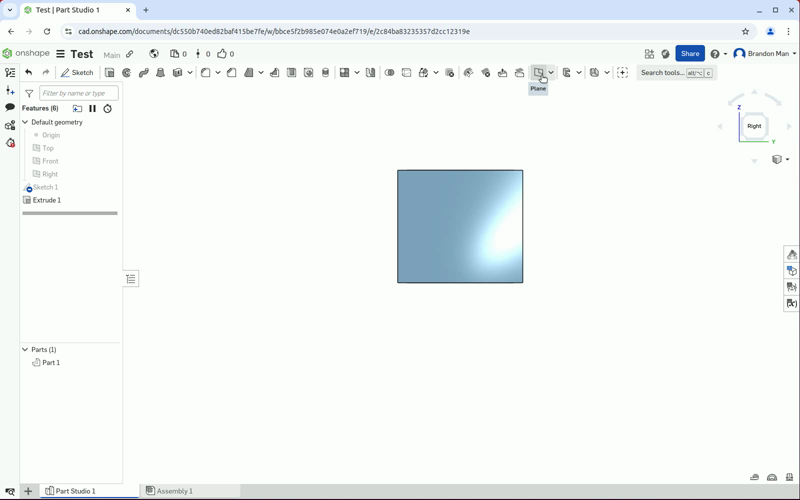
click(541, 75)
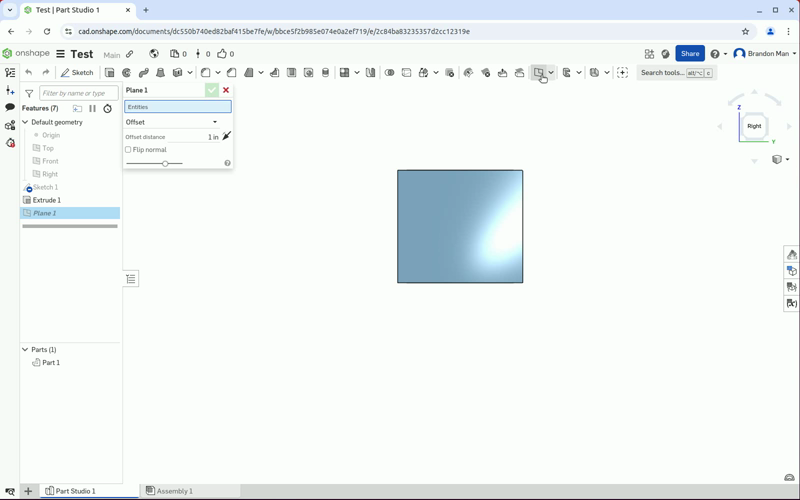
mouse_move(73, 176)
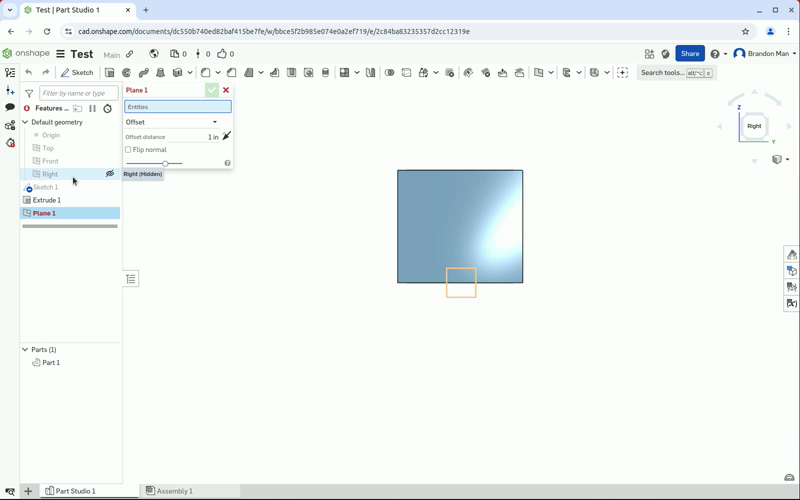
click(73, 176)
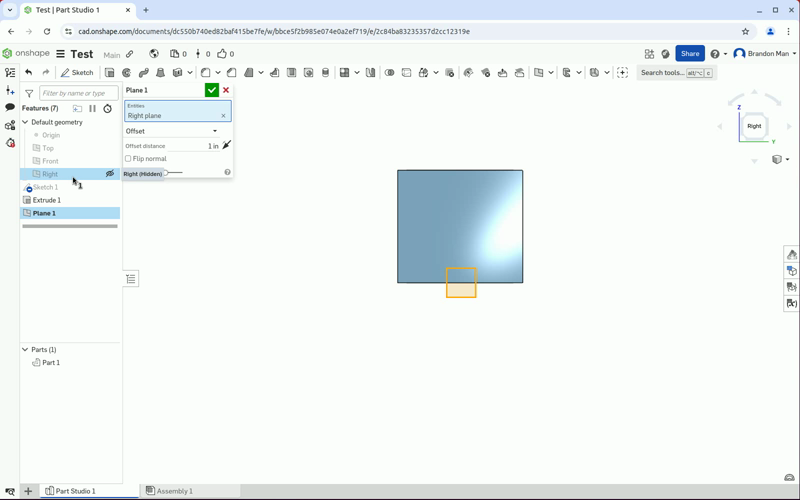
key(tab, 2)
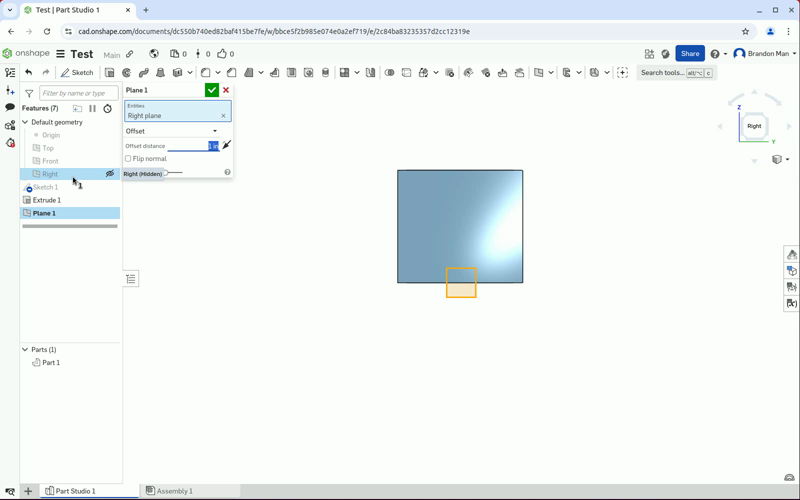
text(22.153)
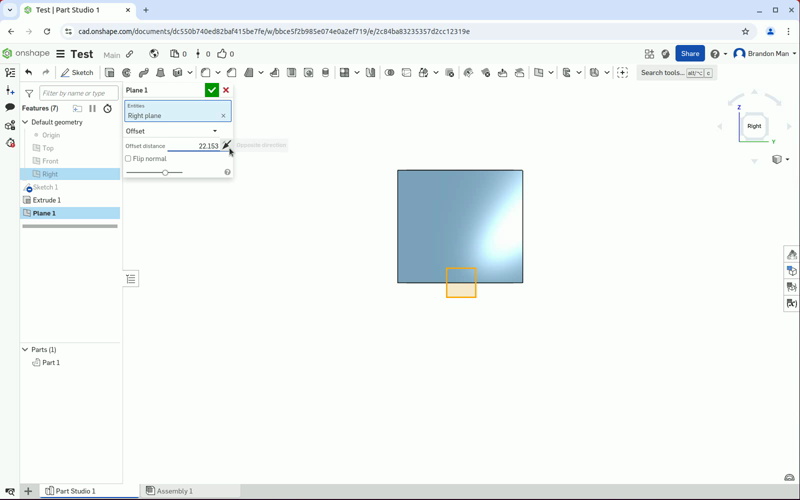
mouse_move(229, 147)
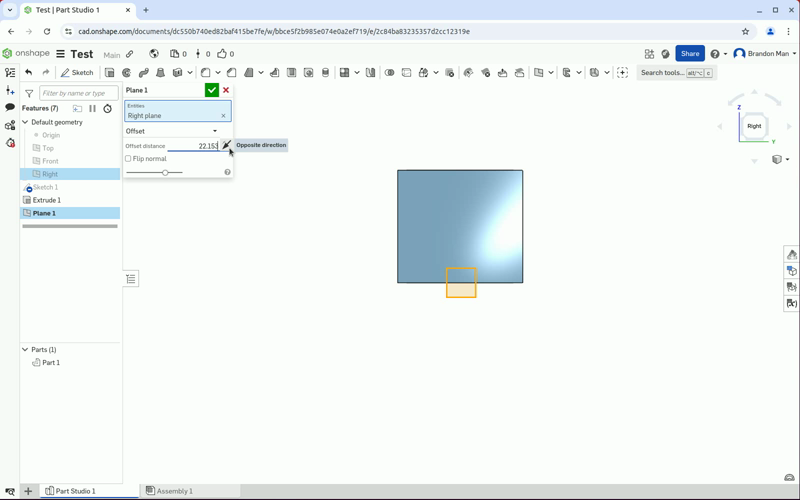
click(229, 147)
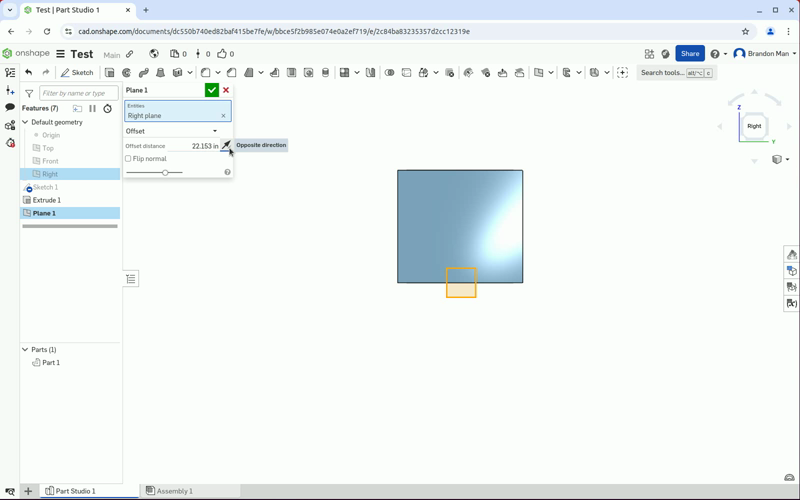
key(enter, 2)
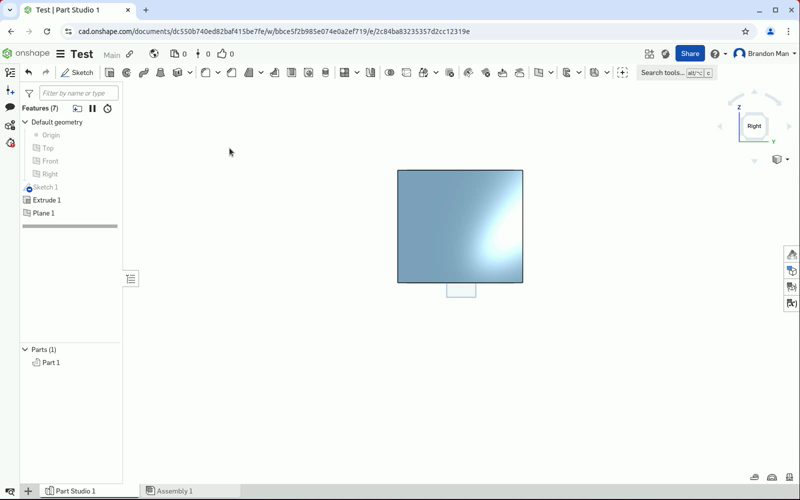
key(shift+s)
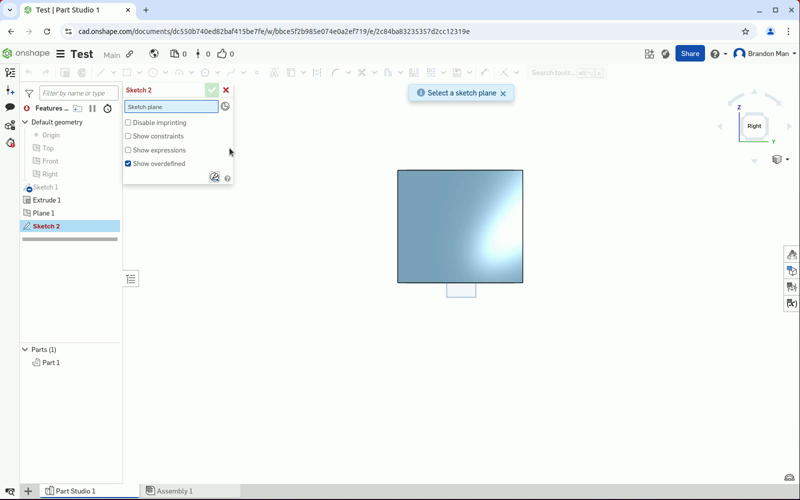
mouse_move(73, 215)
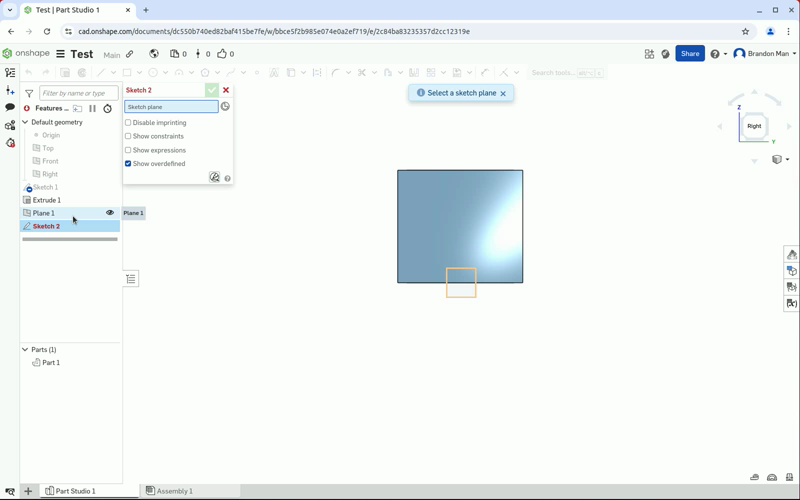
click(73, 215)
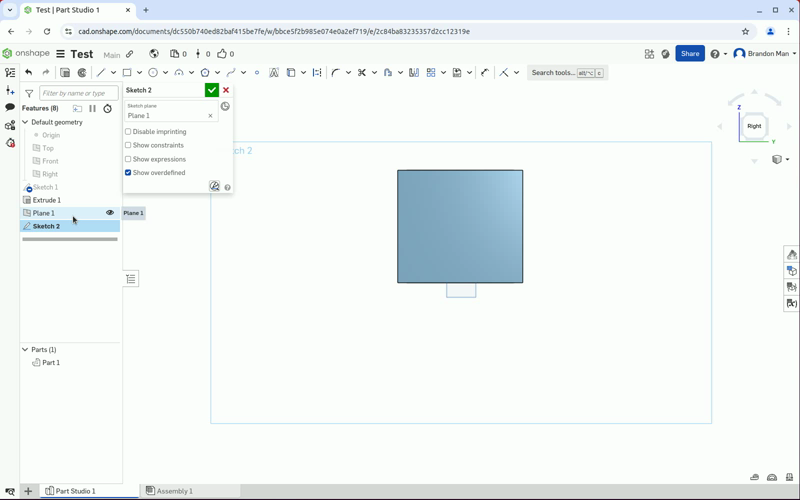
mouse_move(73, 352)
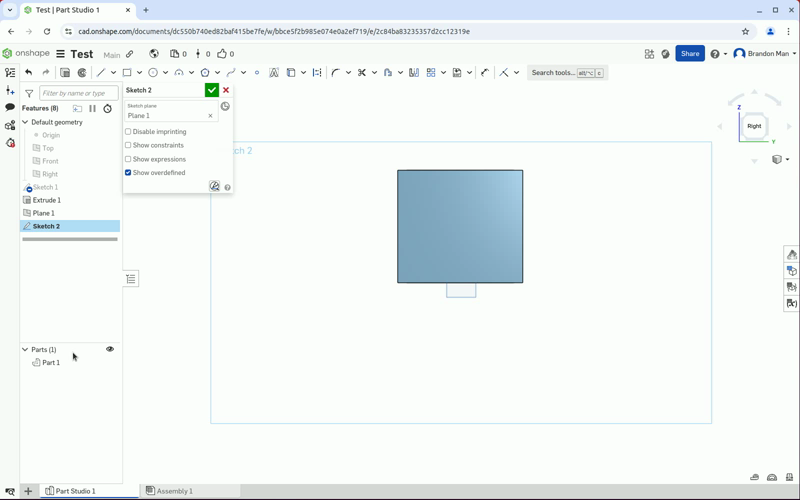
key(y)
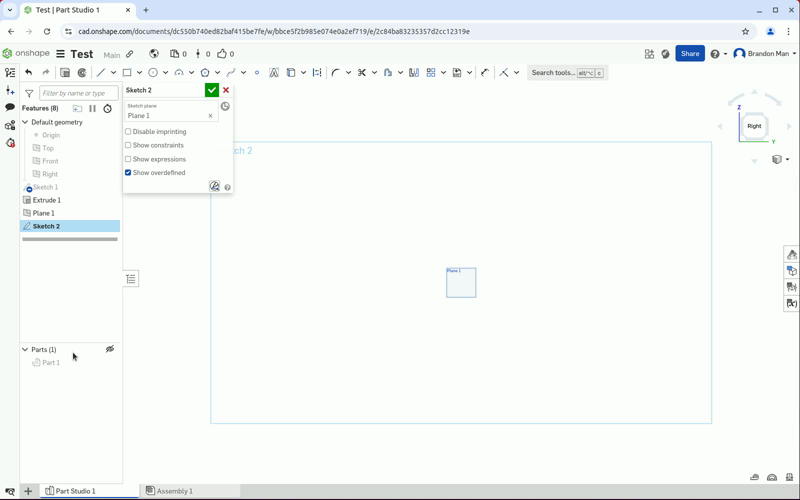
key(l)
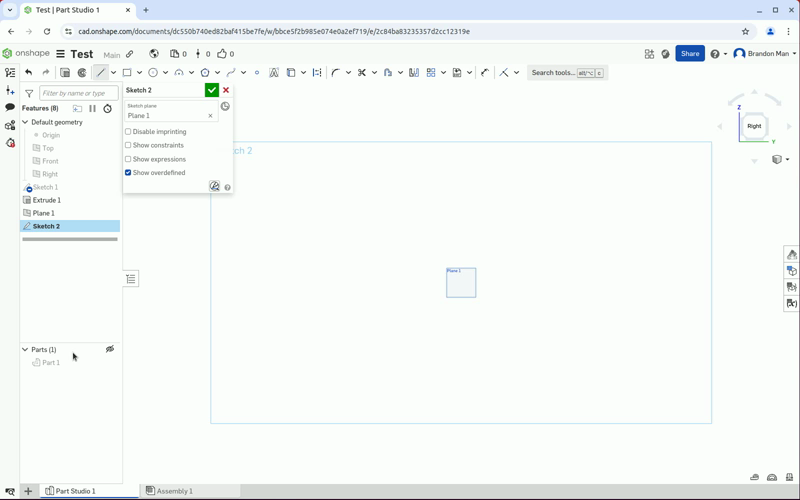
key_down(shift)
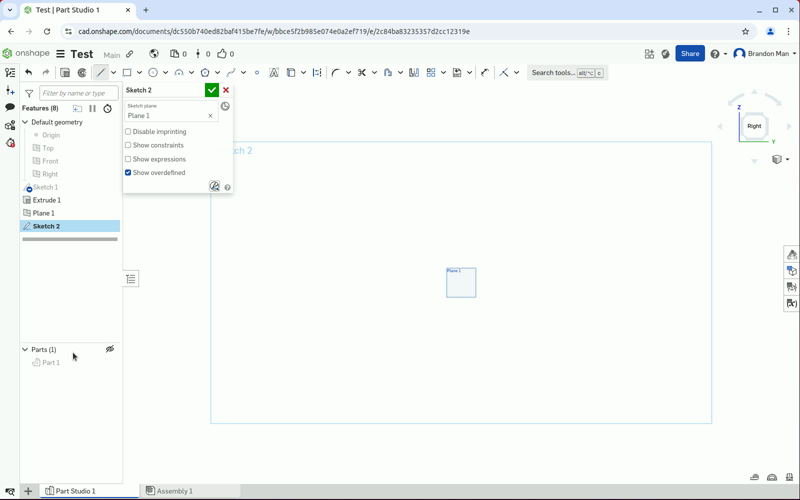
mouse_move(324, 282)
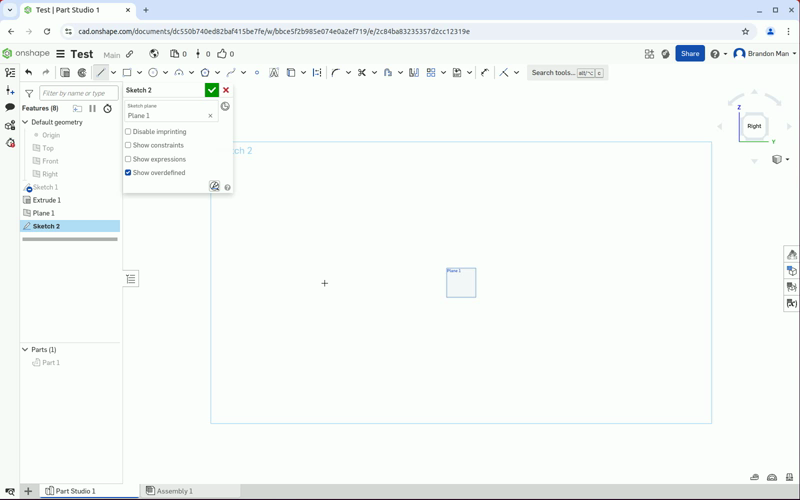
click(324, 282)
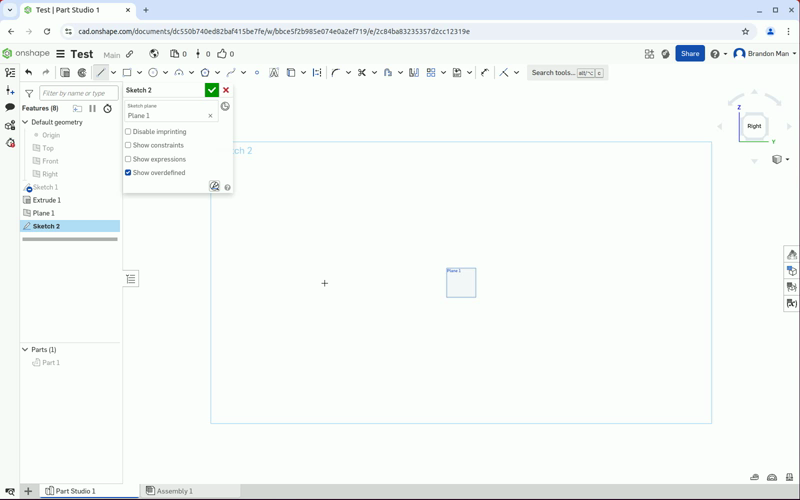
key_up(shift)
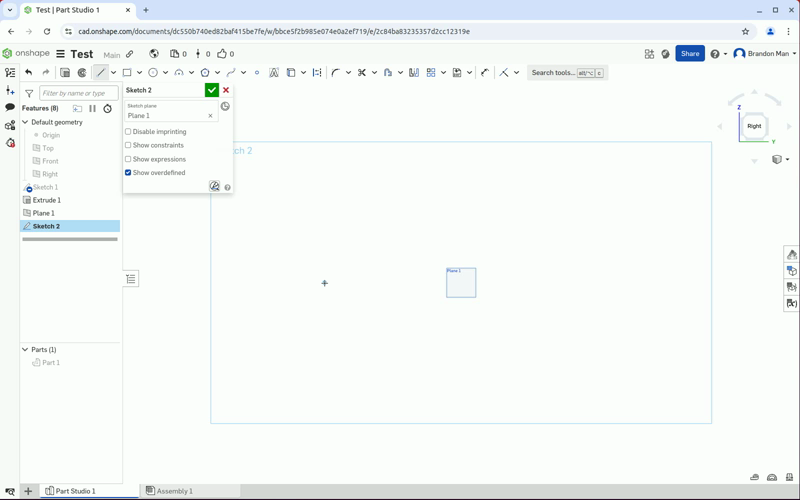
key_down(shift)
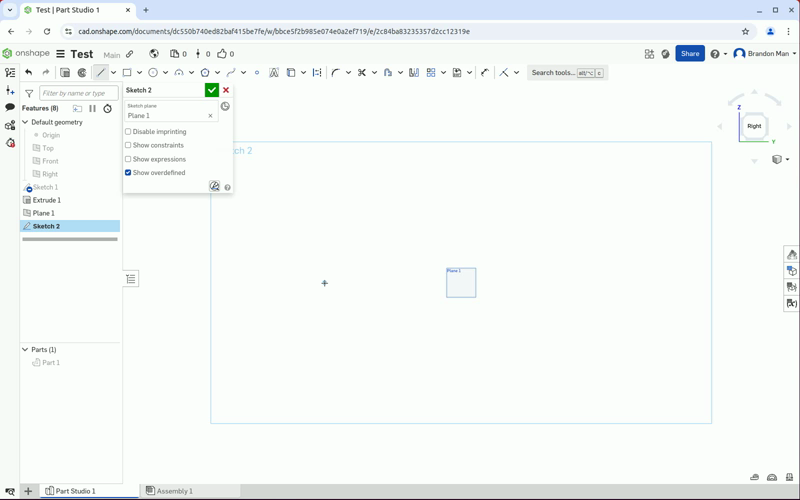
mouse_move(398, 282)
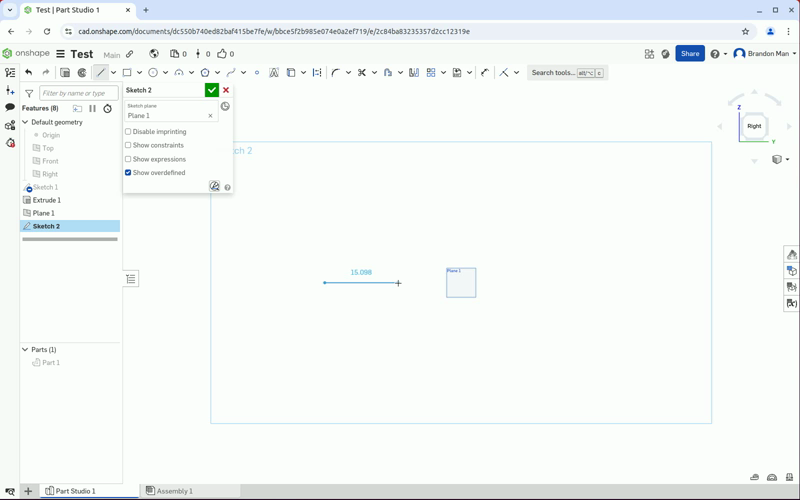
click(398, 282)
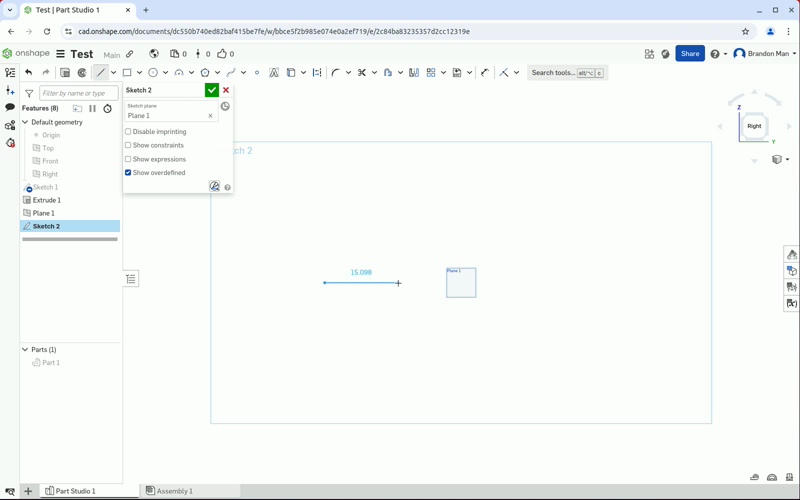
key_up(shift)
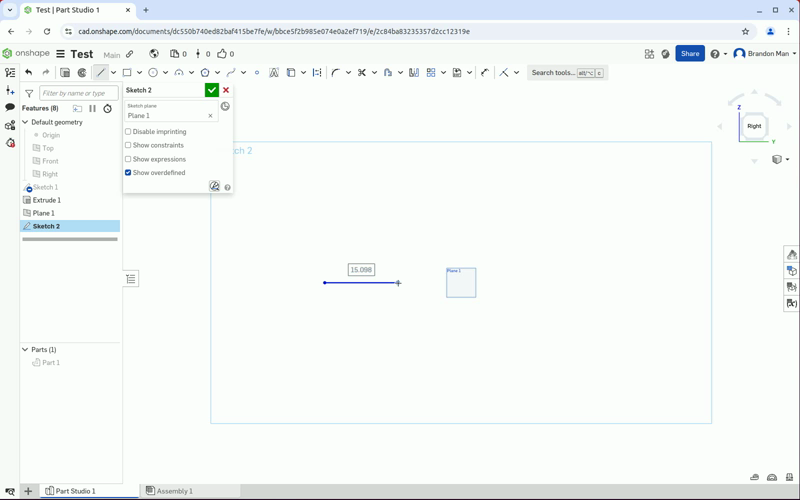
key_down(shift)
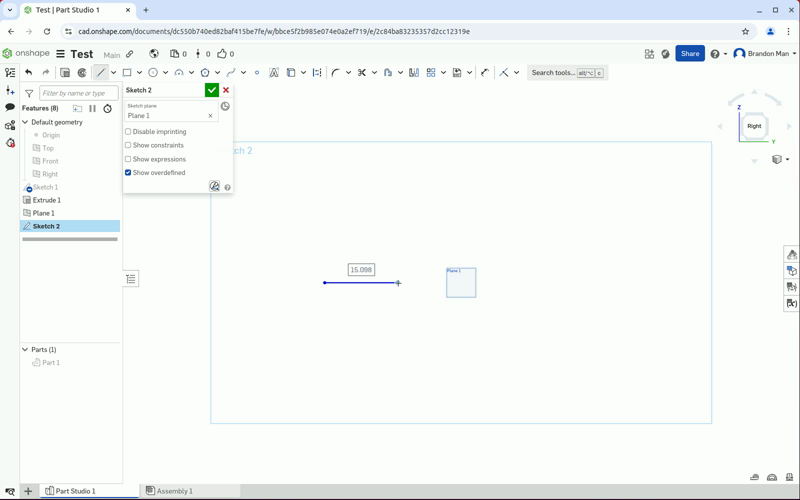
mouse_move(398, 170)
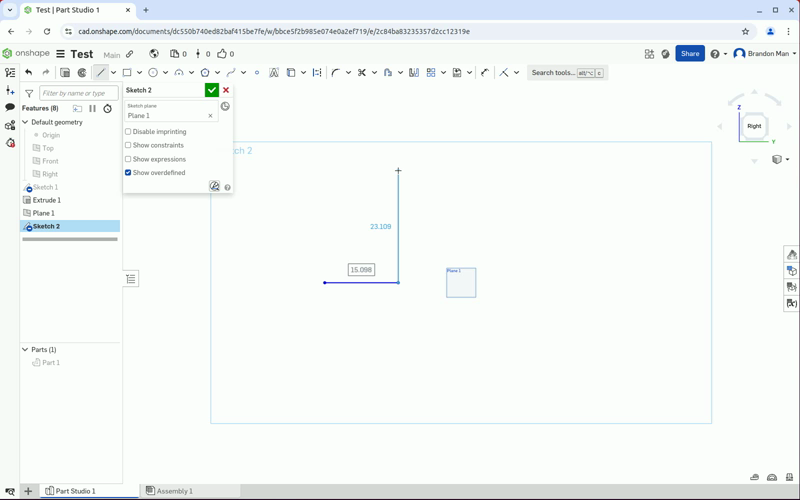
click(398, 170)
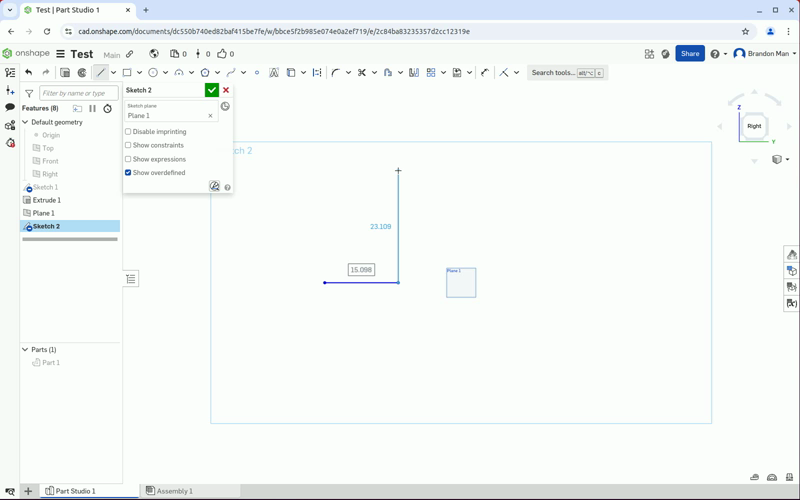
key_up(shift)
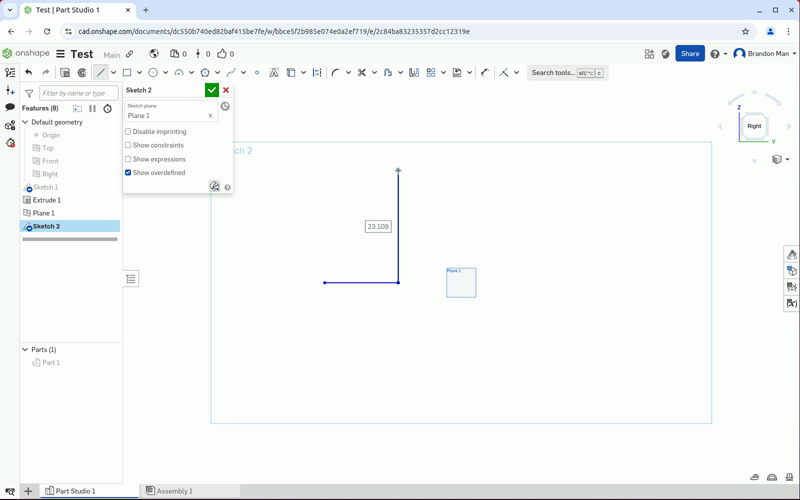
key_down(shift)
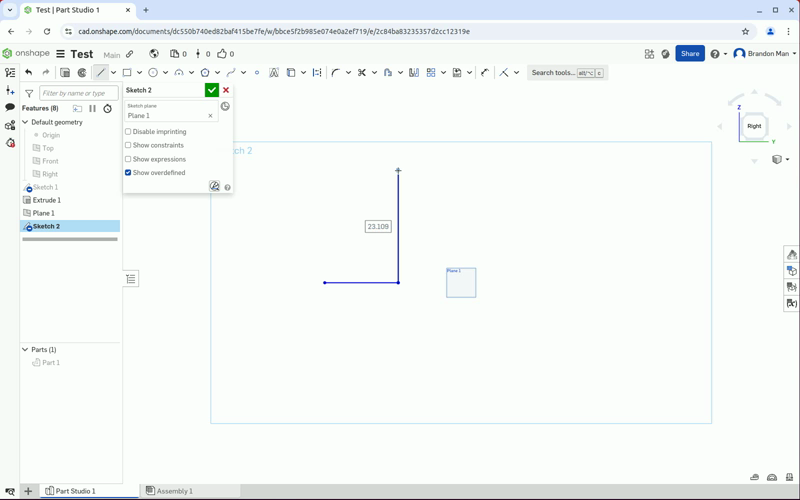
mouse_move(324, 170)
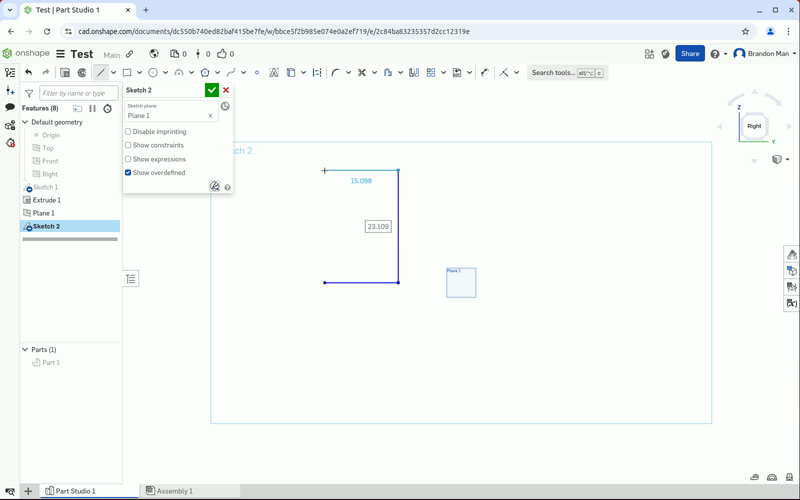
click(324, 170)
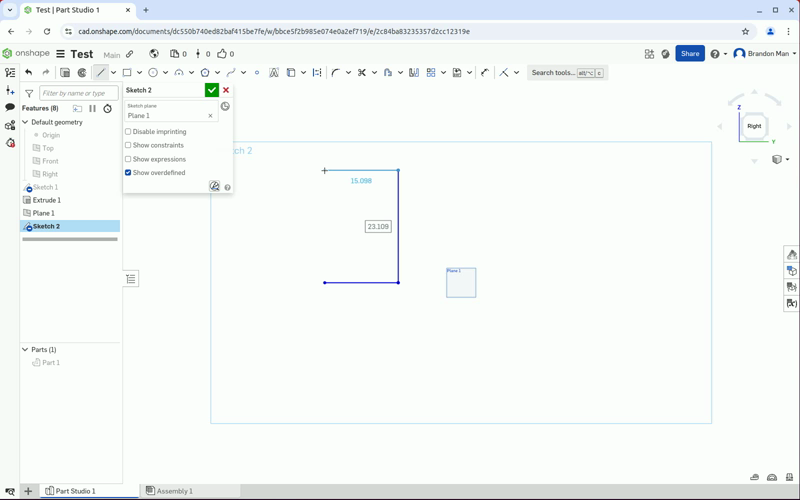
key_up(shift)
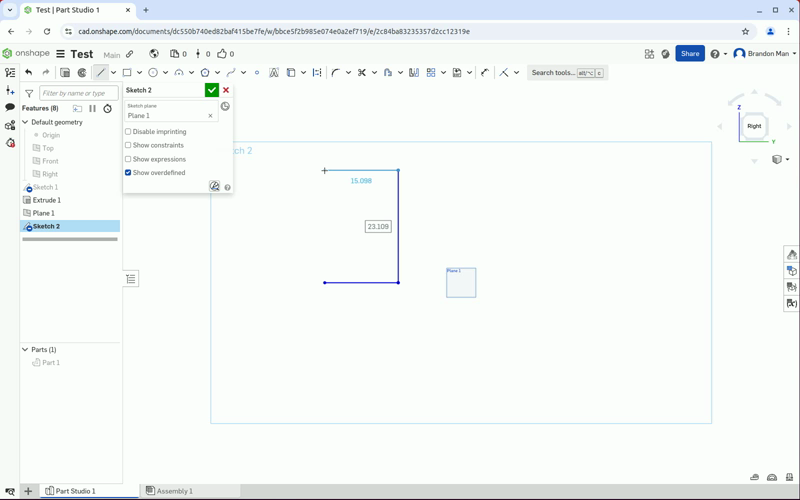
key_down(shift)
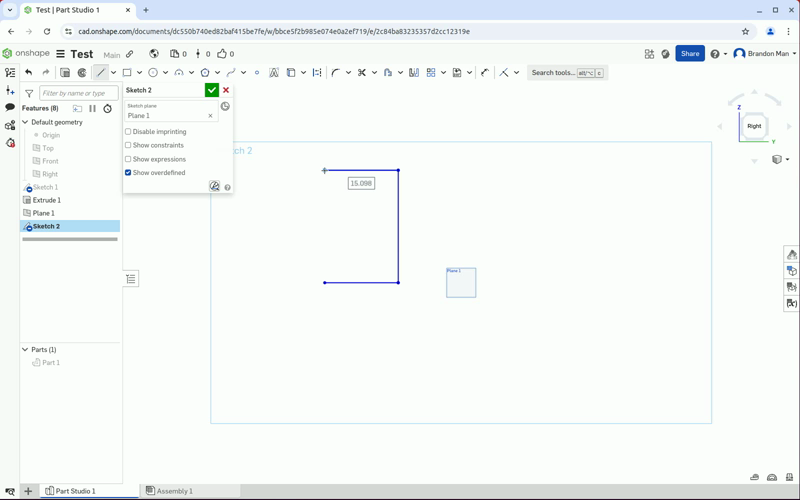
mouse_move(324, 282)
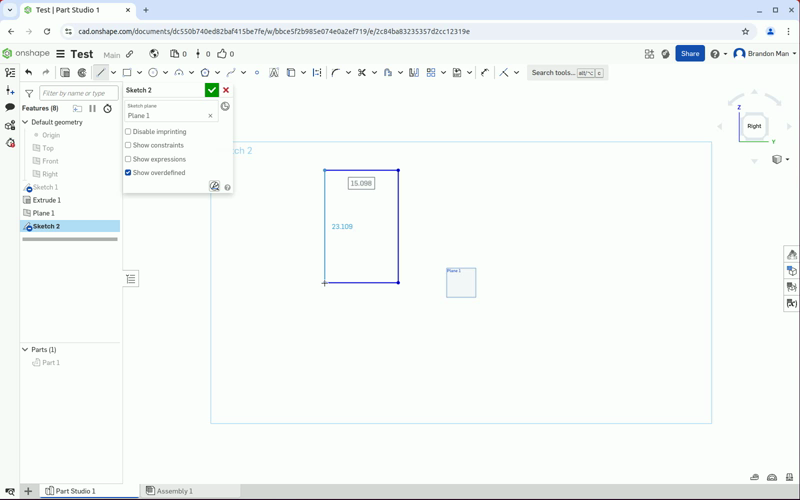
key_up(shift)
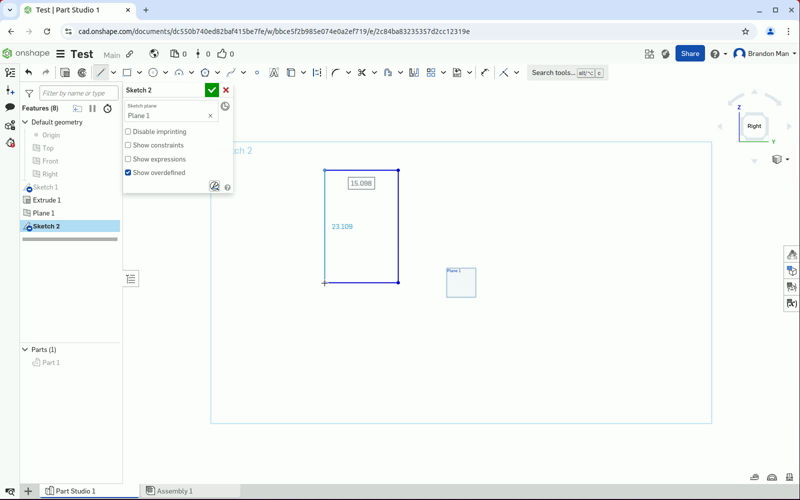
click(324, 282)
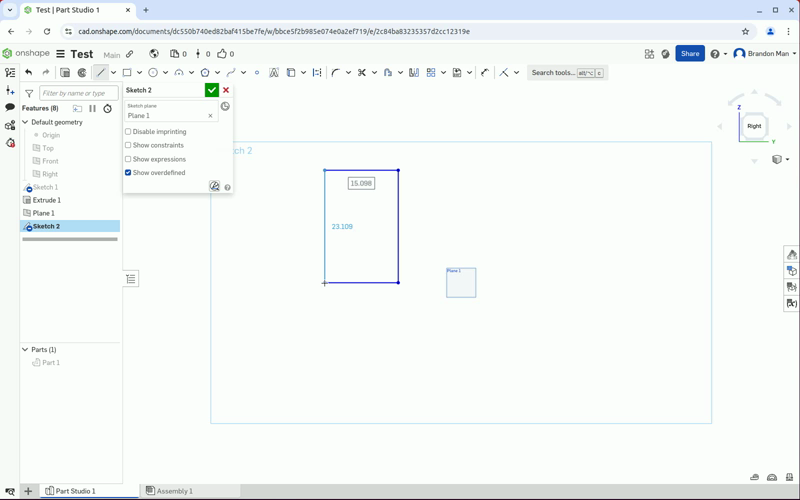
key(esc)
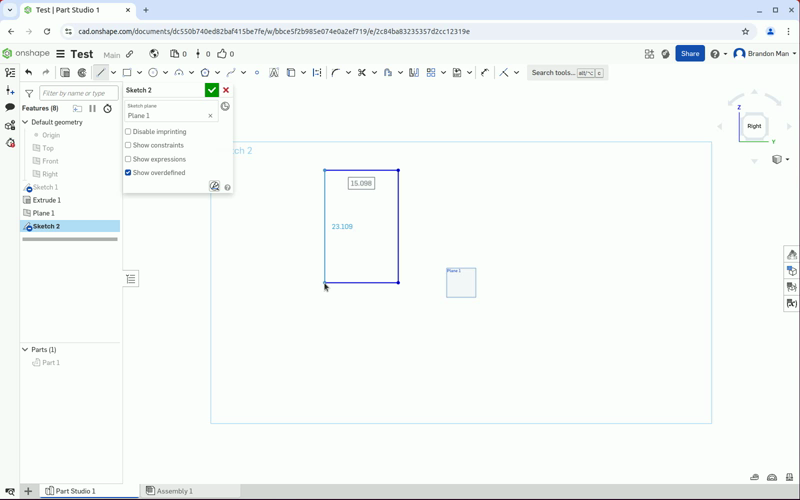
mouse_move(348, 197)
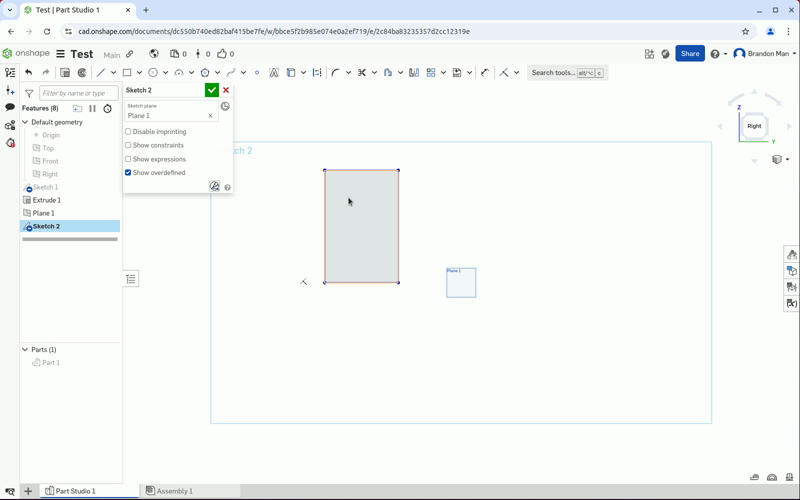
click(348, 197)
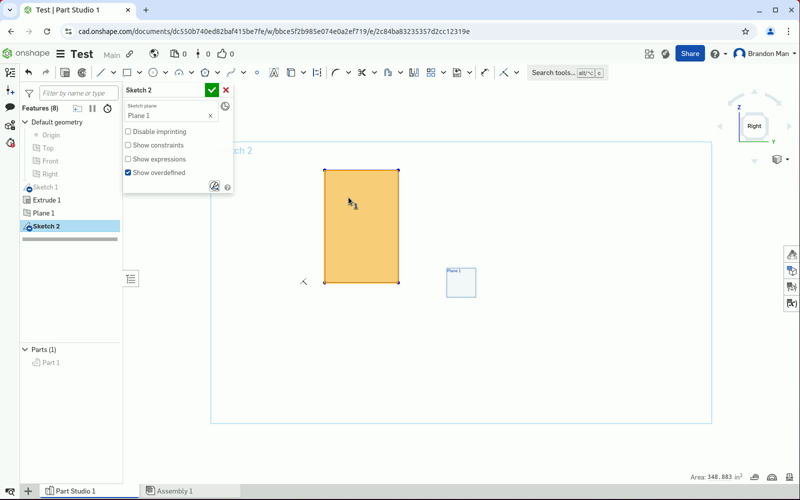
mouse_move(73, 352)
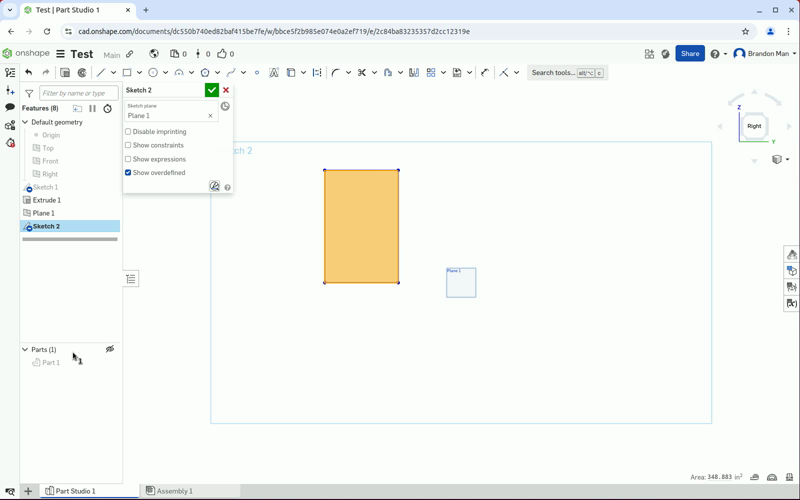
key(shift+y)
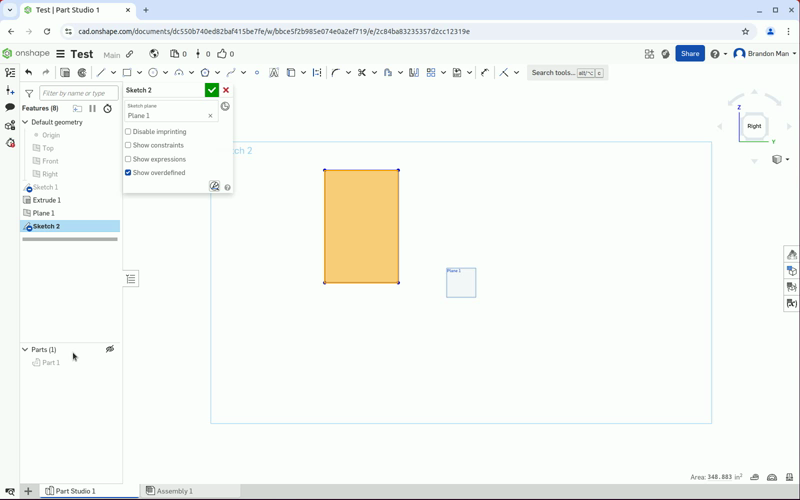
key(shift+e)
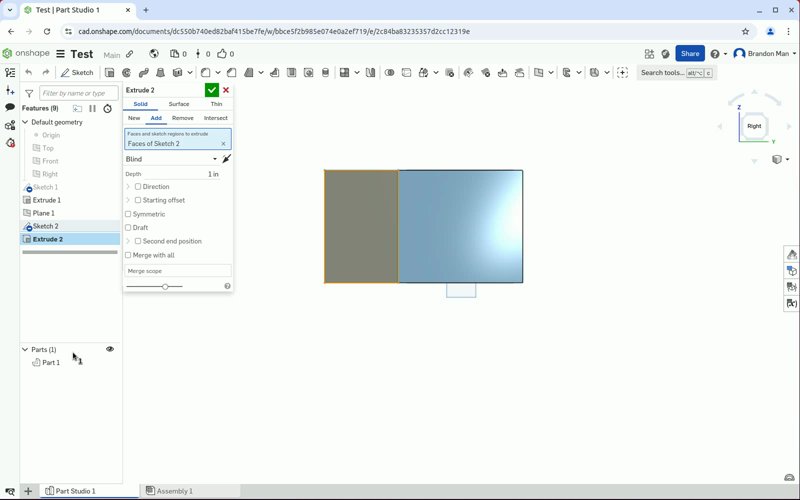
mouse_move(143, 106)
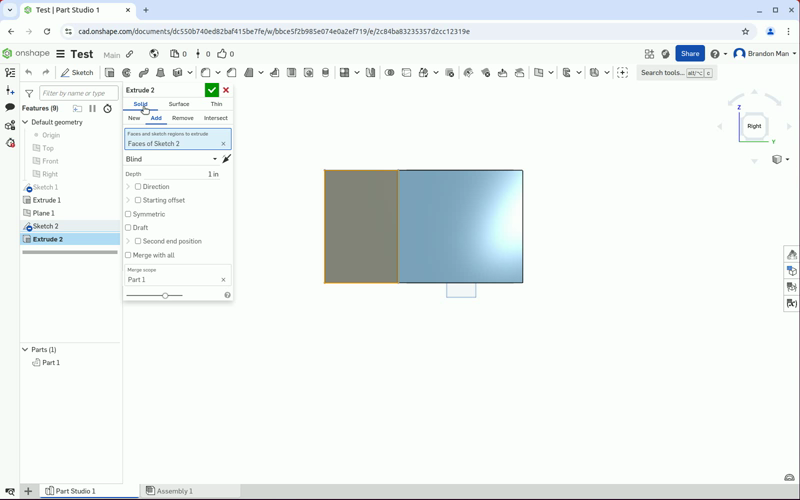
click(143, 106)
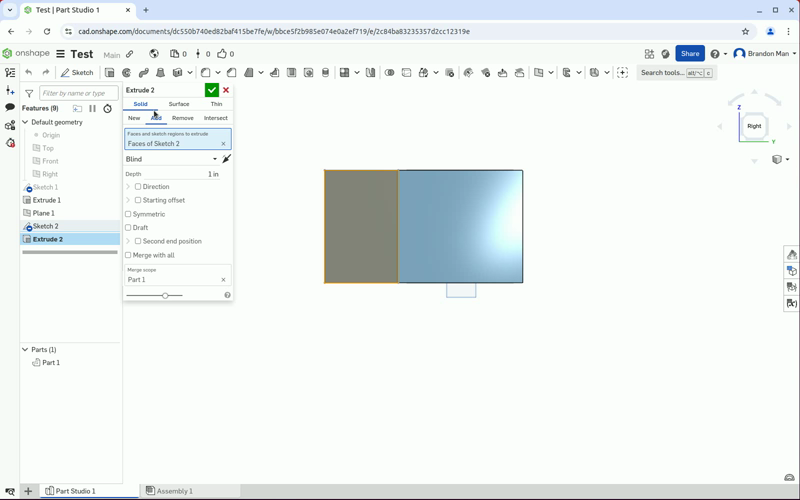
mouse_move(186, 120)
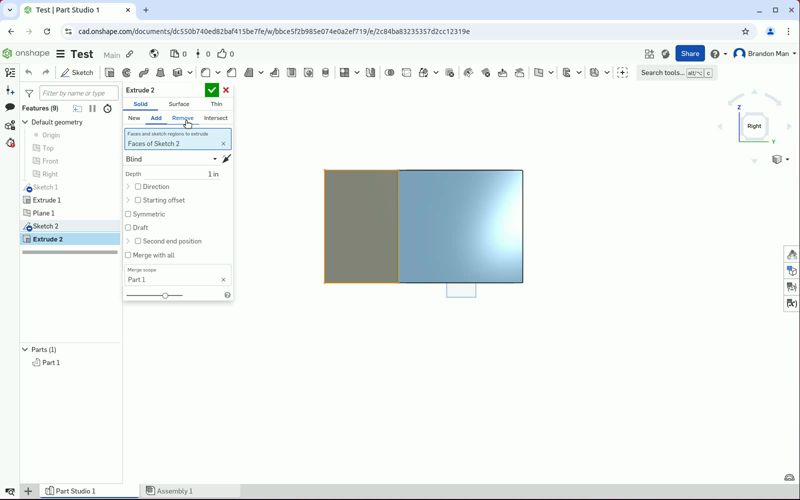
click(186, 120)
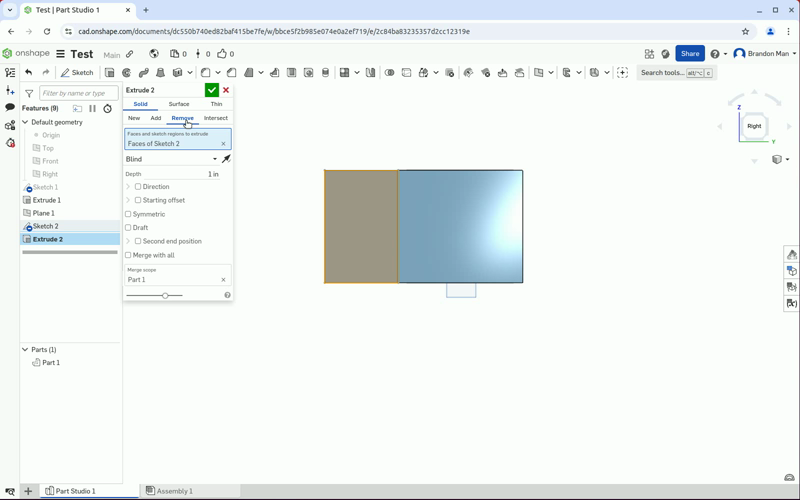
key(tab, 4)
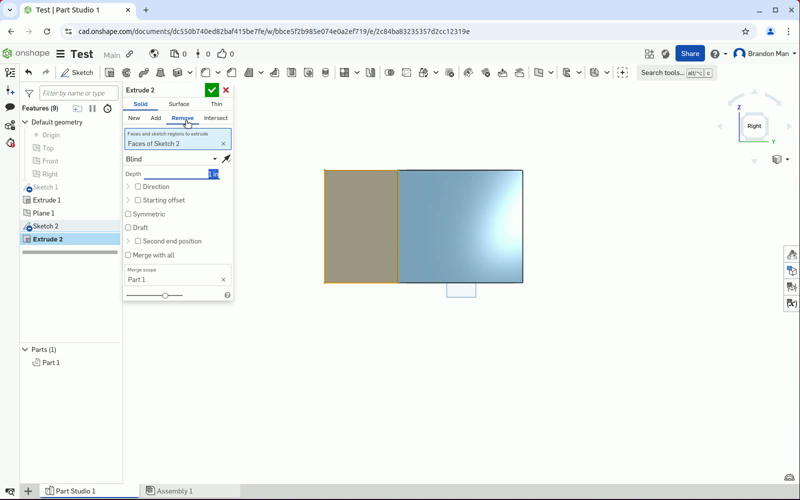
text(1.685)
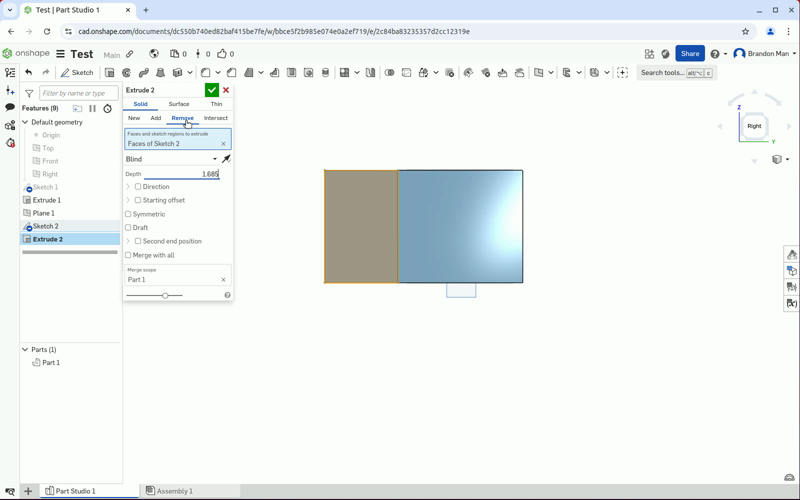
key(tab, 6)
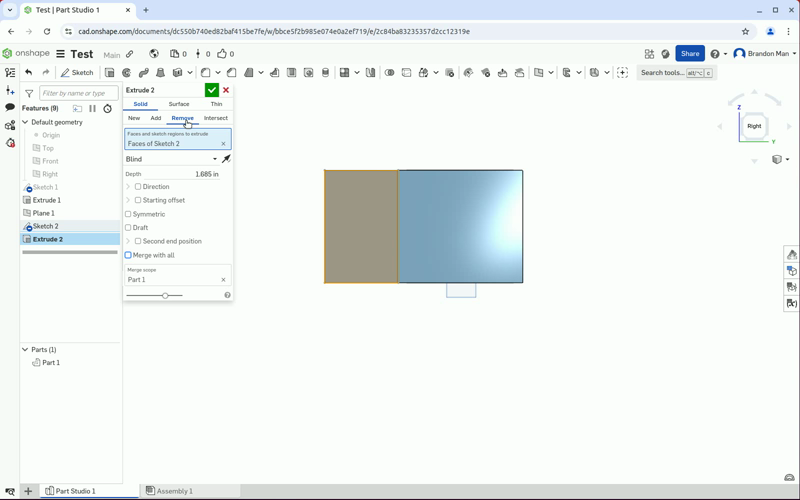
key(space)
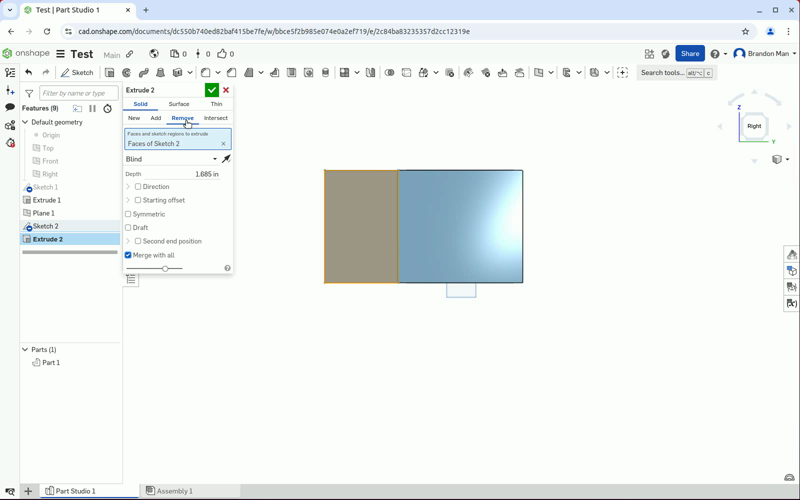
key(enter)
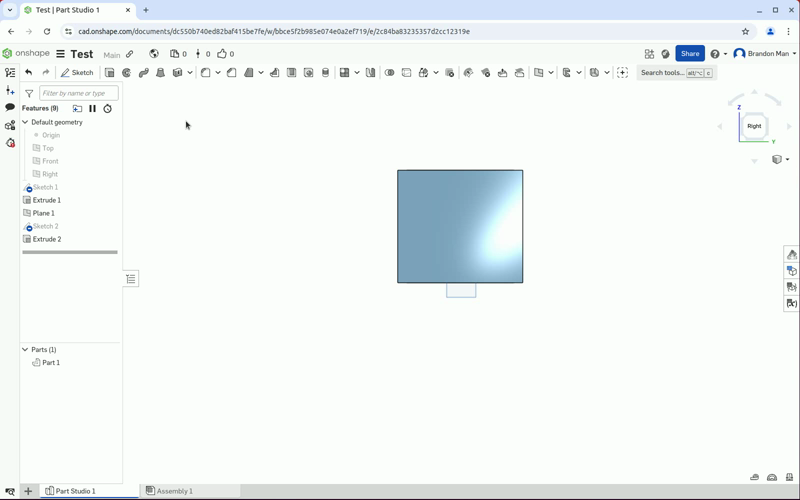
key(shift+h)
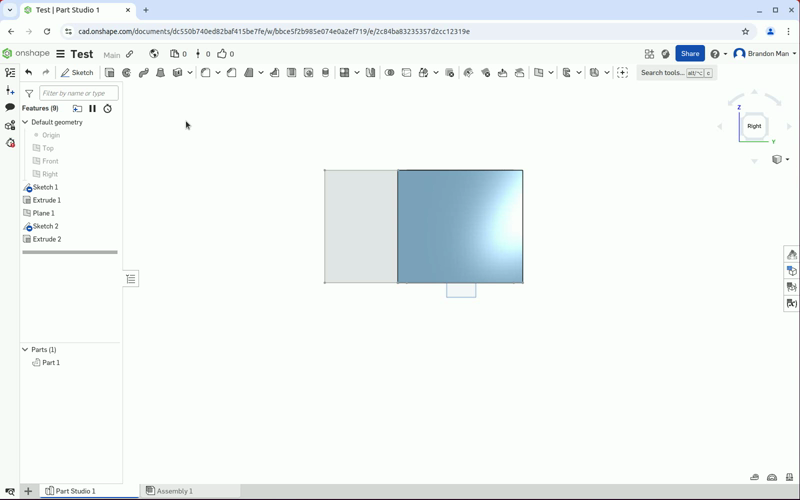
key(shift+h)
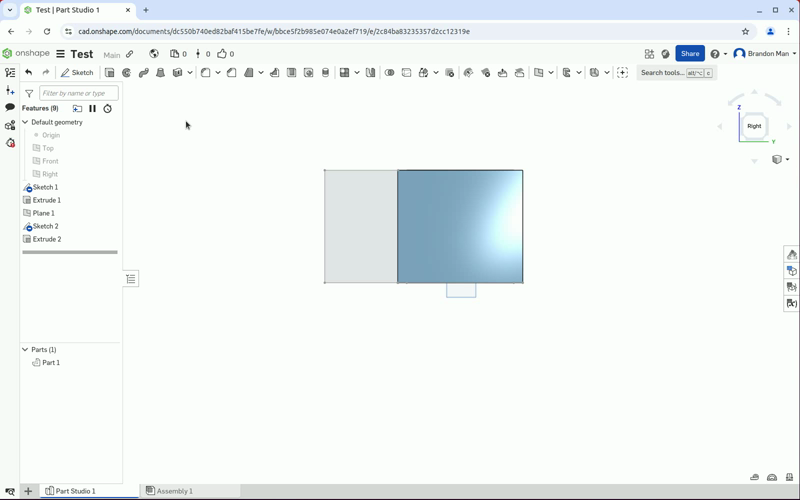
key(shift+7)
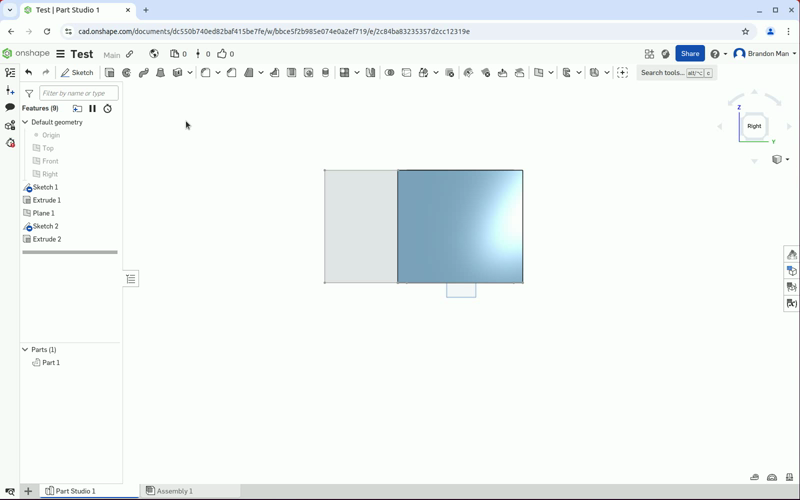
key(right, 2)
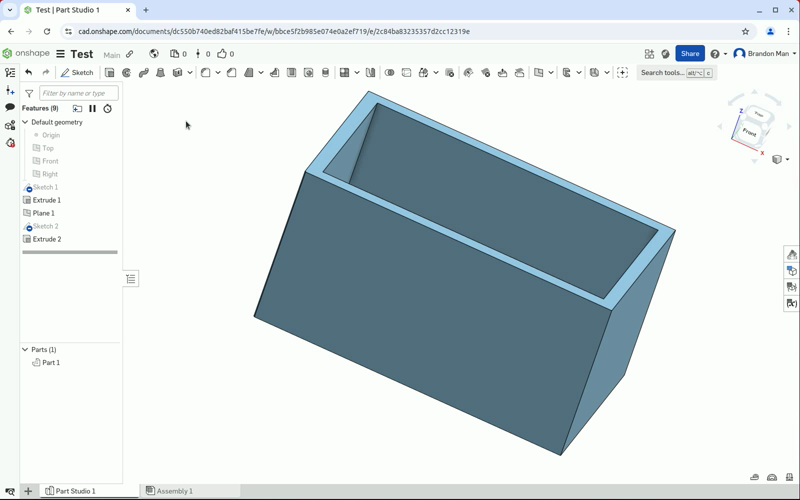
key(down, 2)
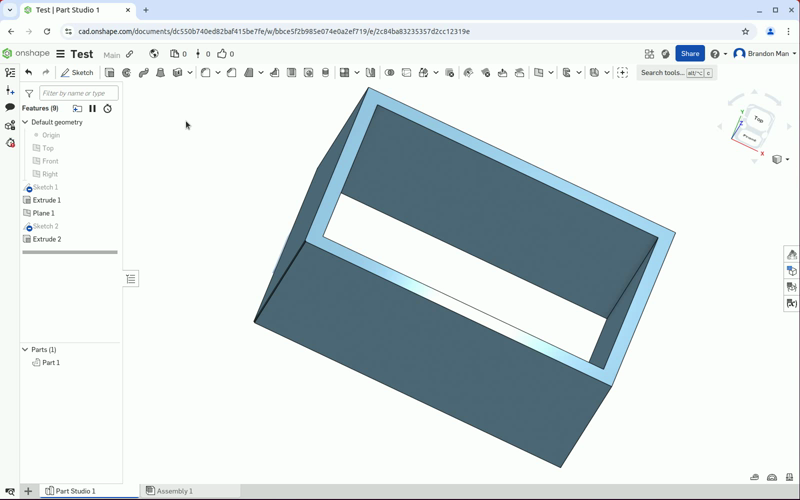
key(up, 2)
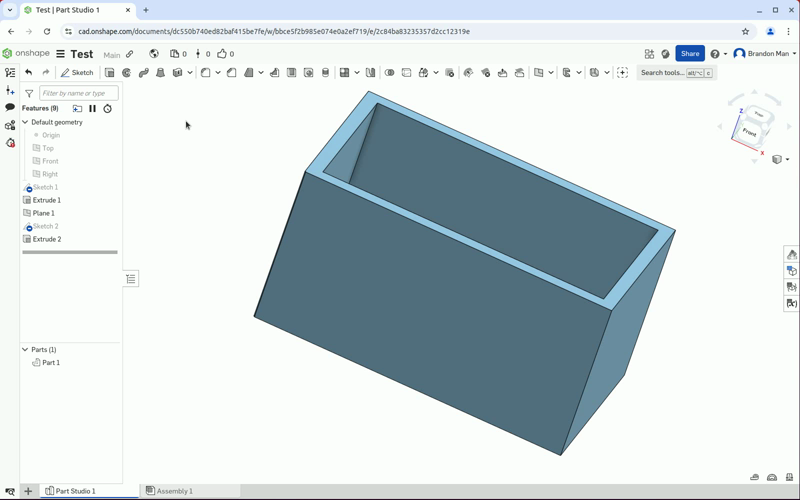
key(left, 2)
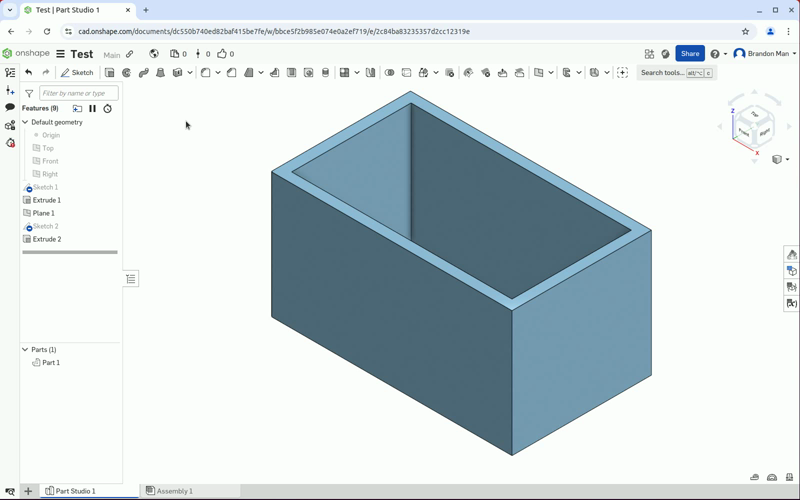
mouse_move(73, 189)
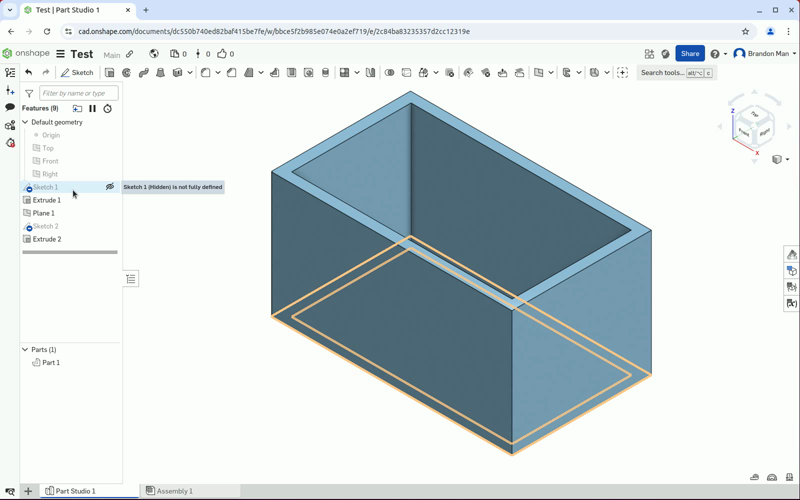
click(73, 189)